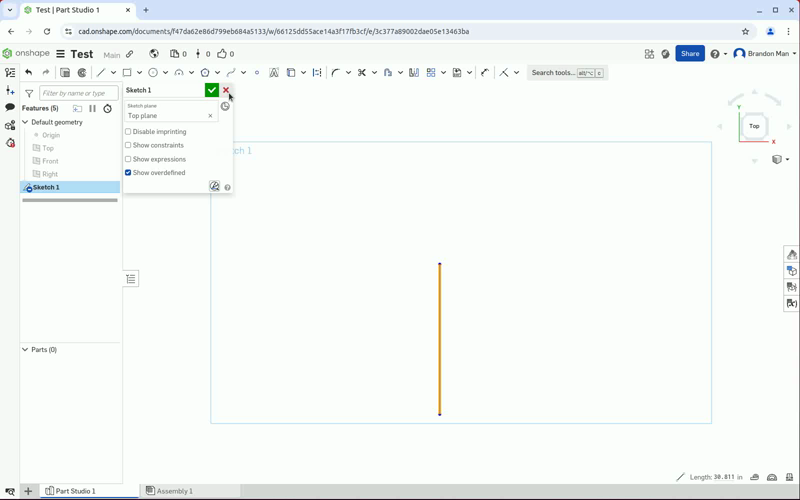
key(shift+h)
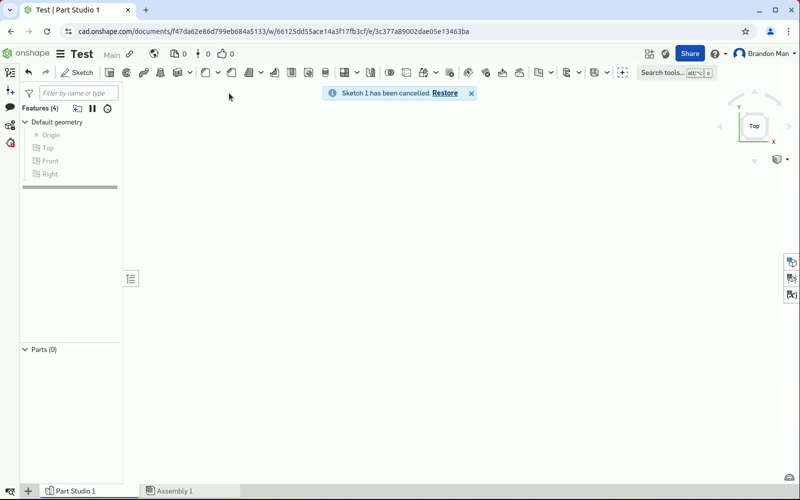
mouse_move(73, 352)
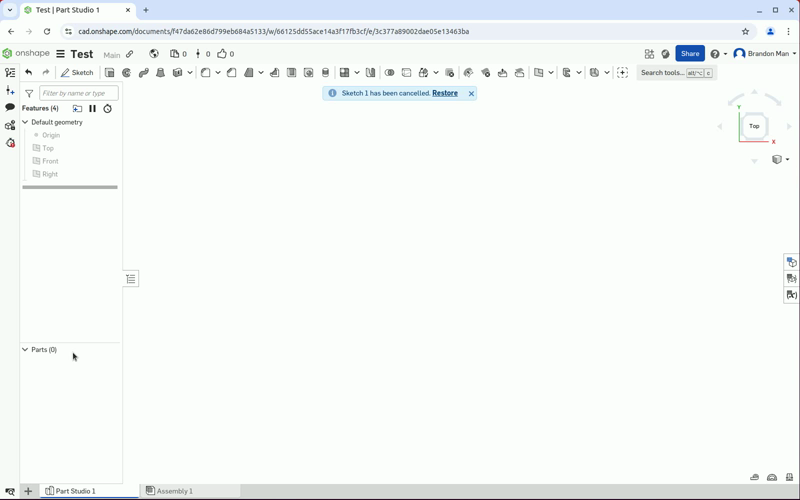
key(y)
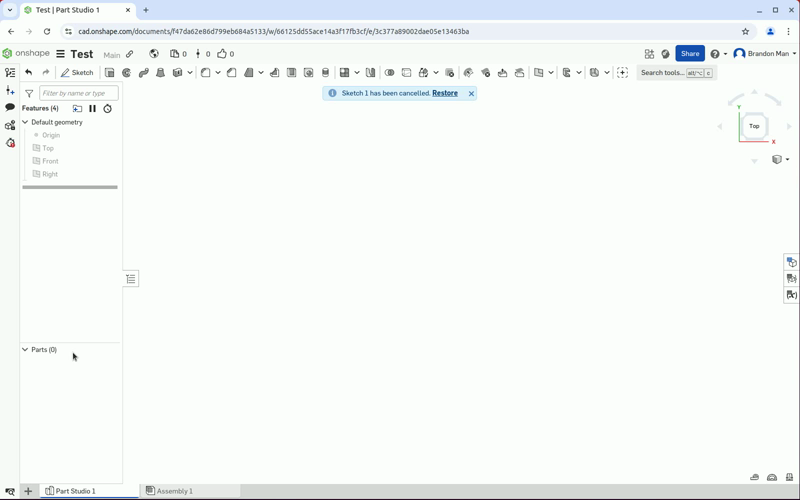
key(shift+p)
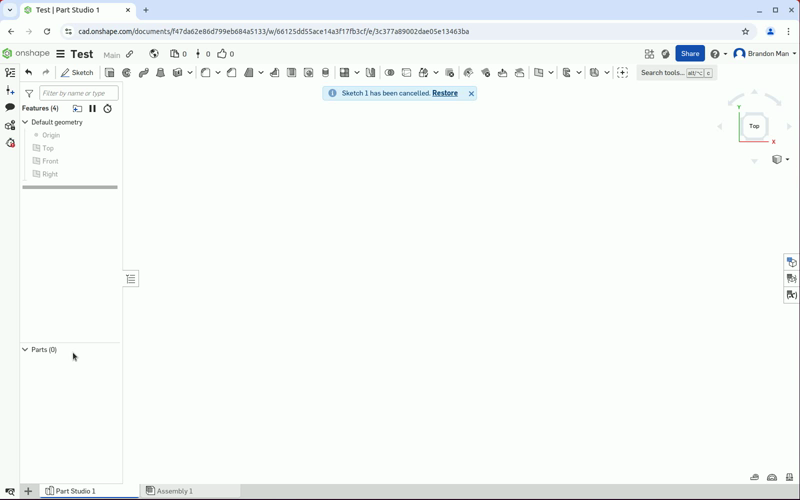
key(space)
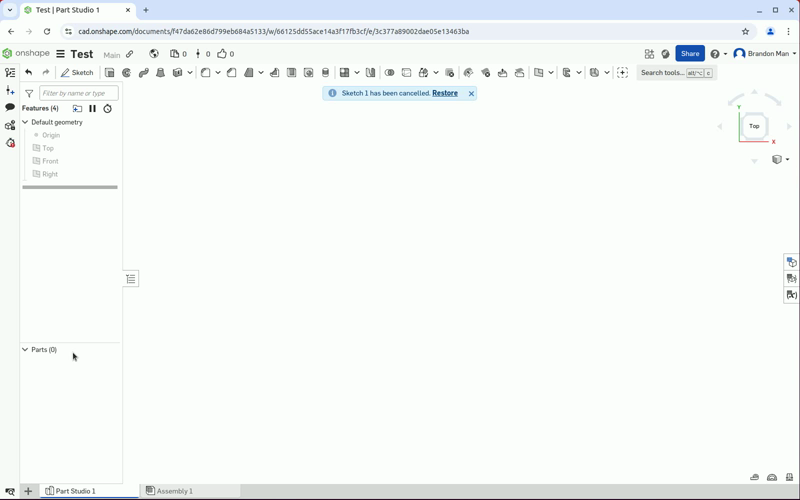
key_down(shift)
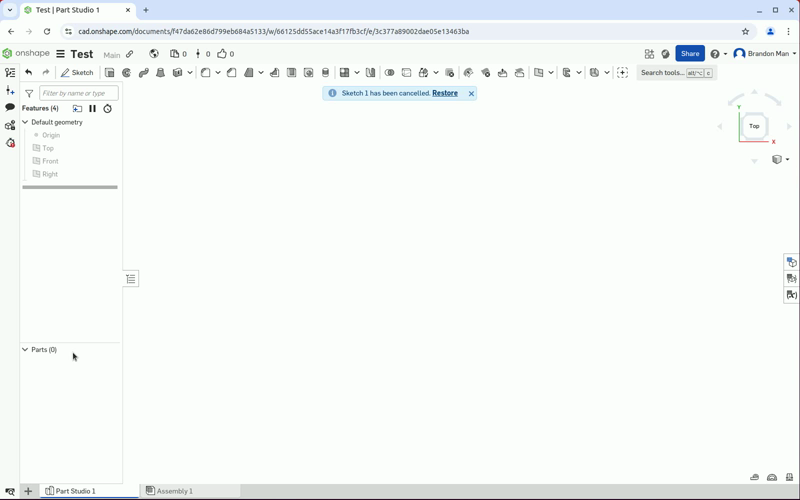
key(up)
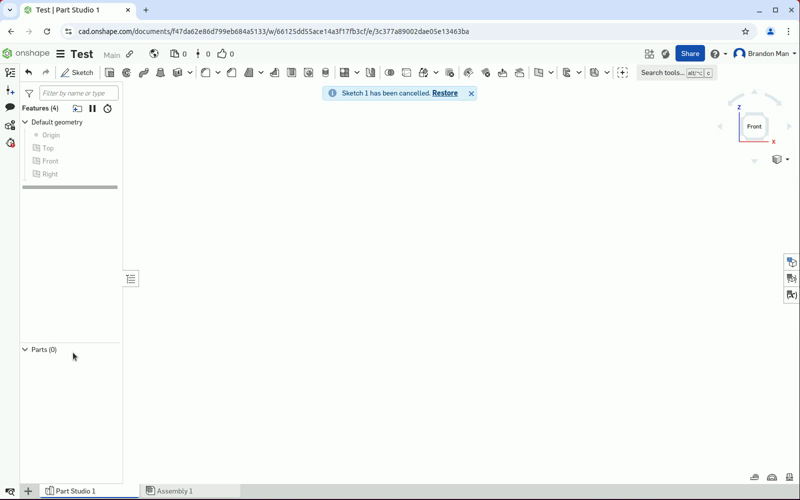
key_up(shift)
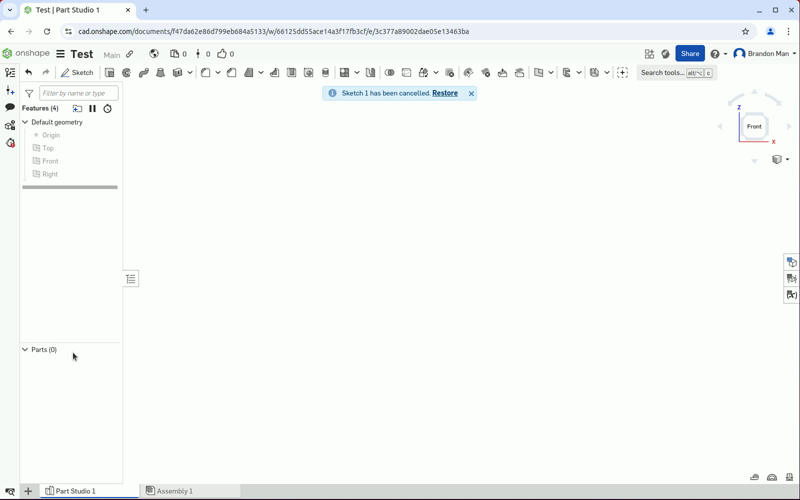
mouse_move(73, 352)
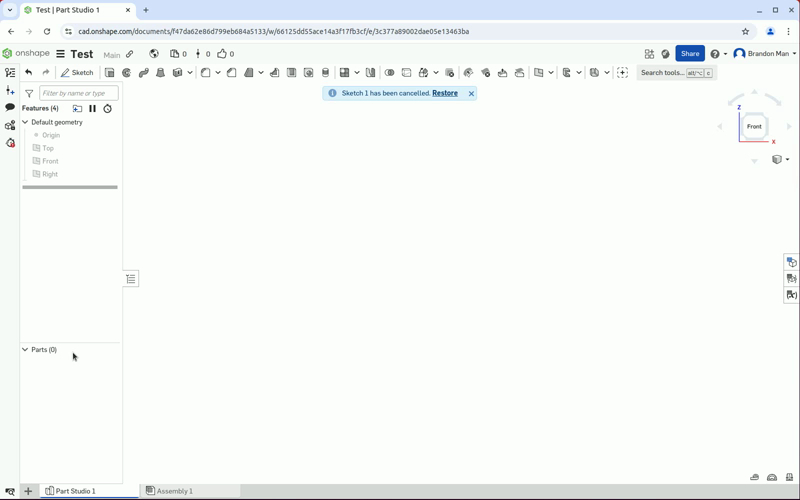
key(shift+y)
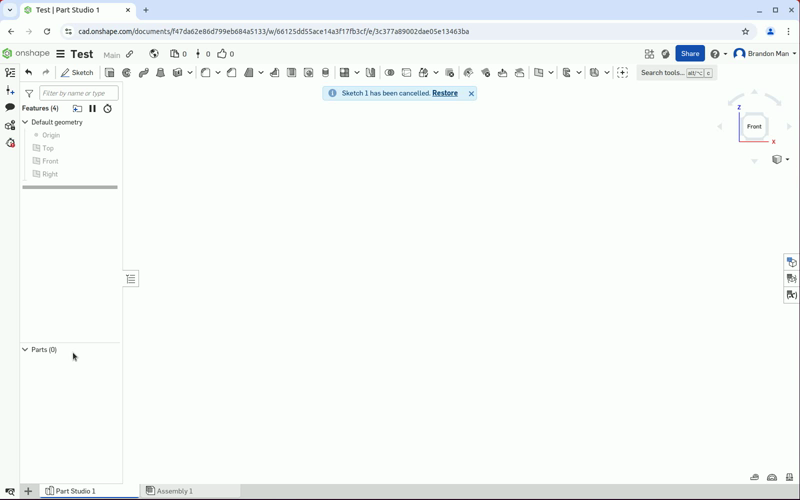
key(shift+s)
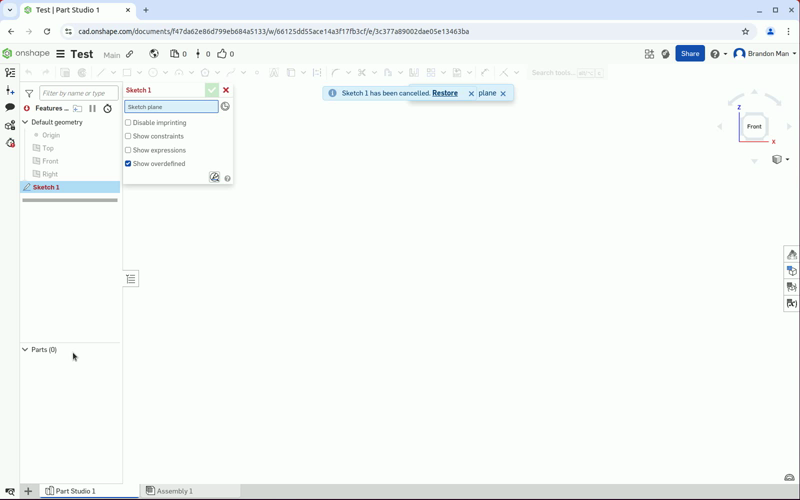
mouse_move(73, 163)
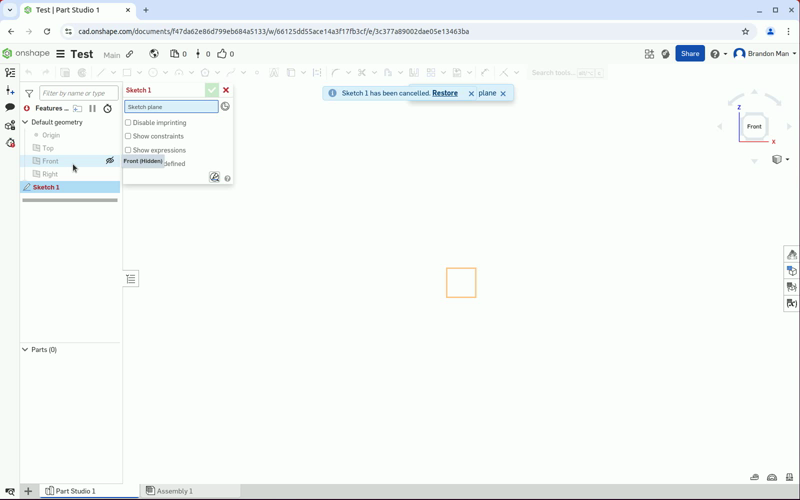
click(73, 163)
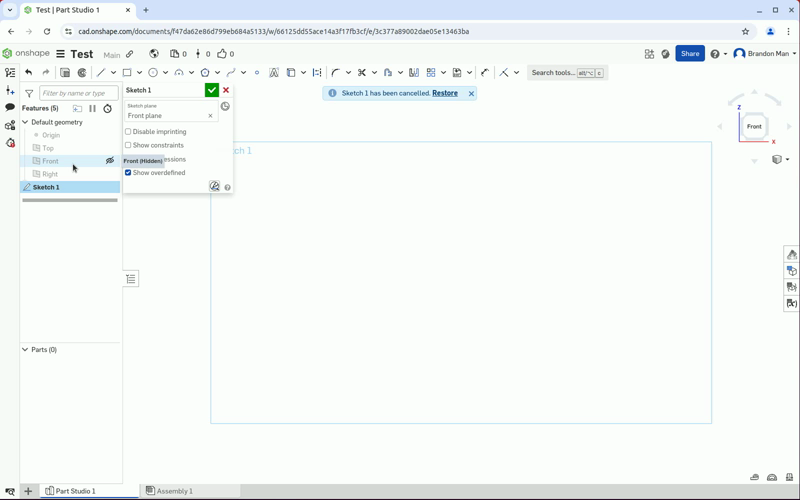
mouse_move(73, 352)
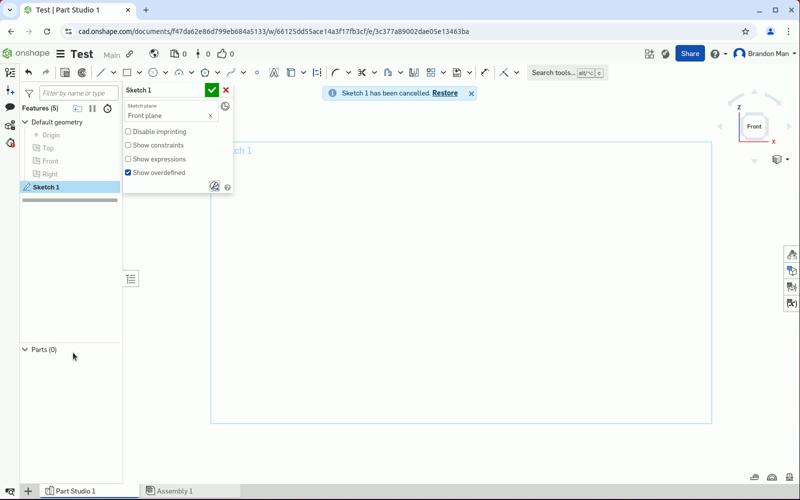
key(y)
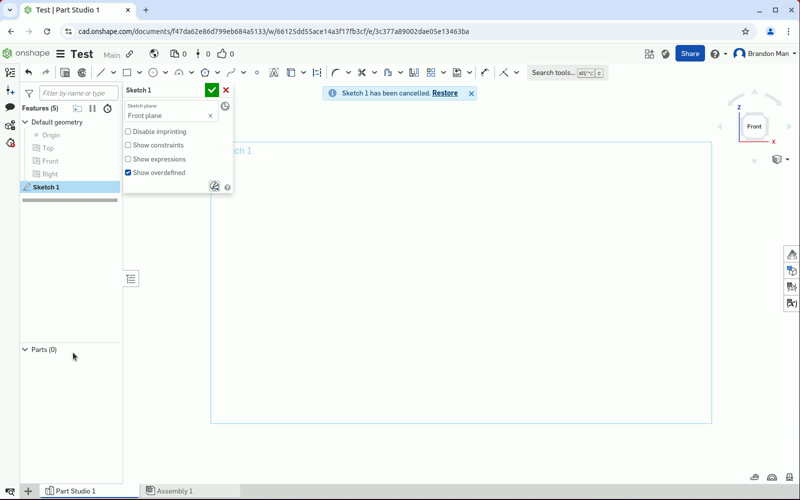
key(l)
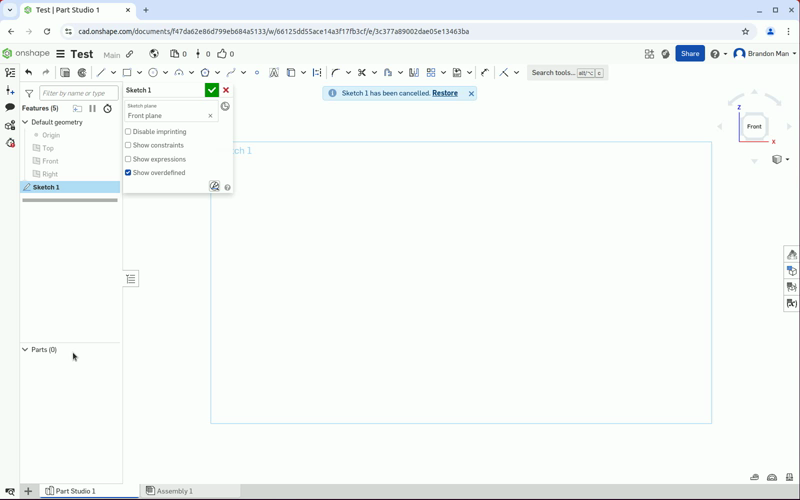
key_down(shift)
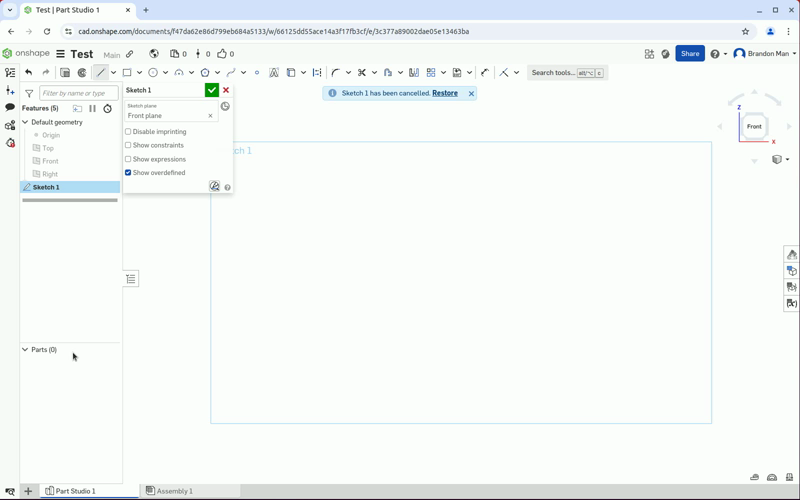
mouse_move(348, 282)
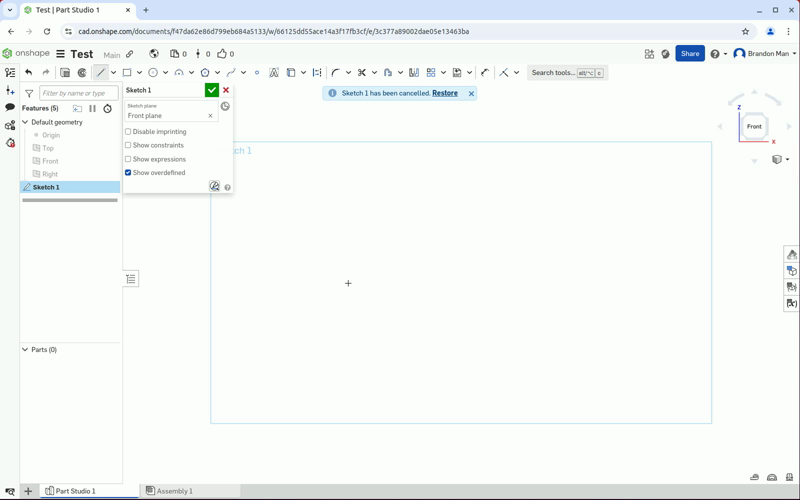
click(348, 282)
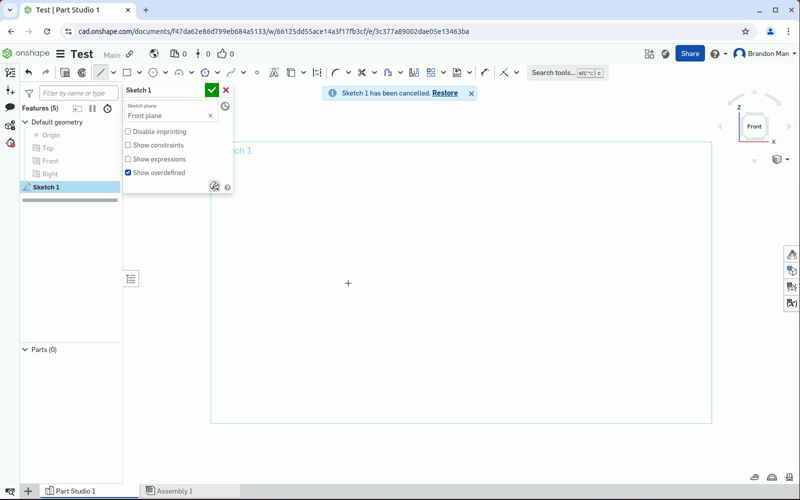
key_up(shift)
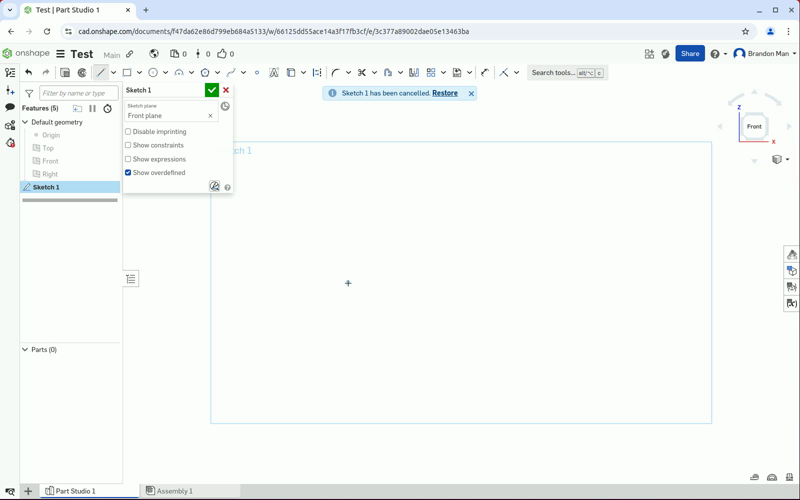
key_down(shift)
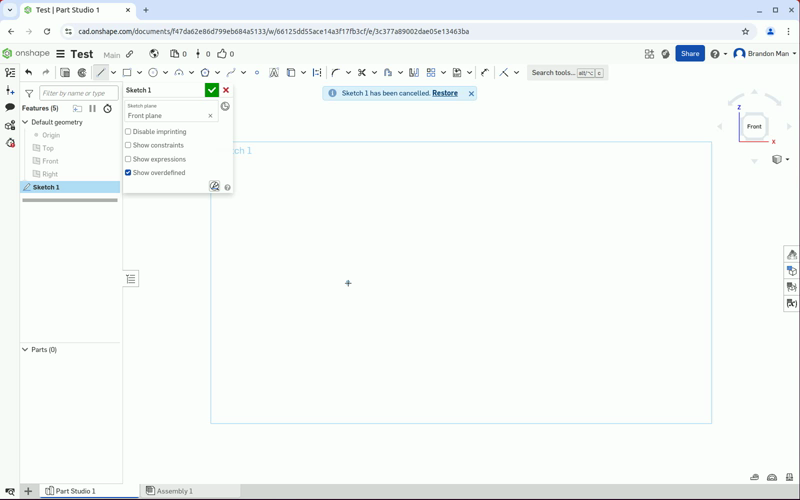
mouse_move(460, 282)
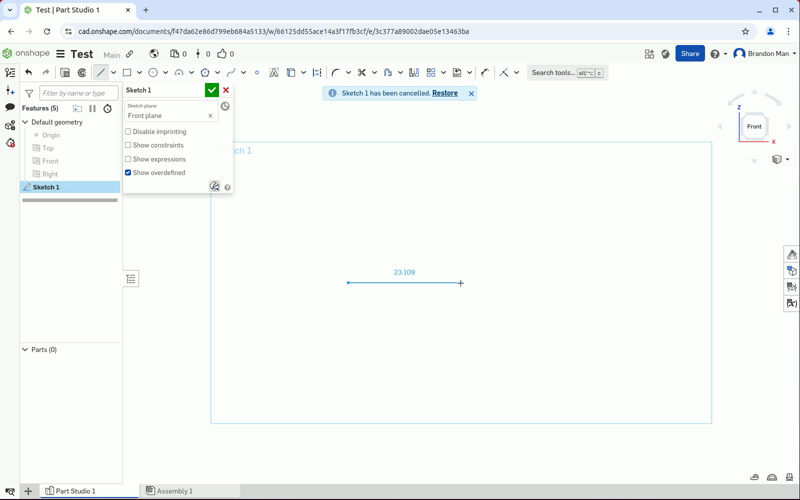
click(460, 282)
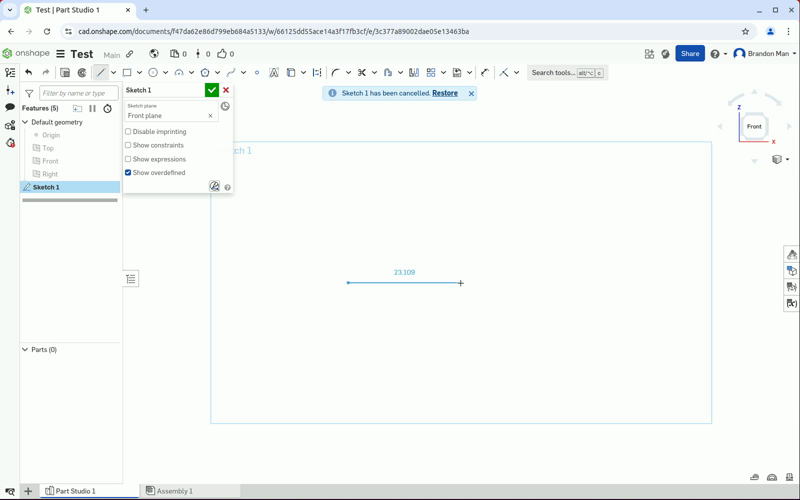
key_up(shift)
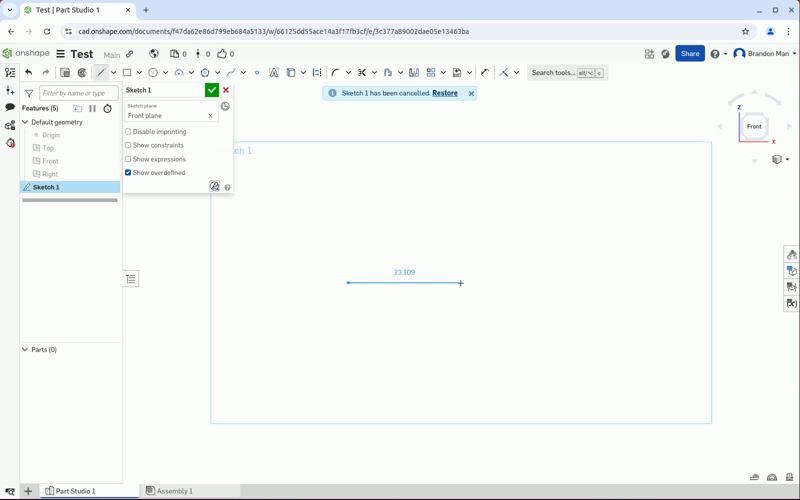
key_down(shift)
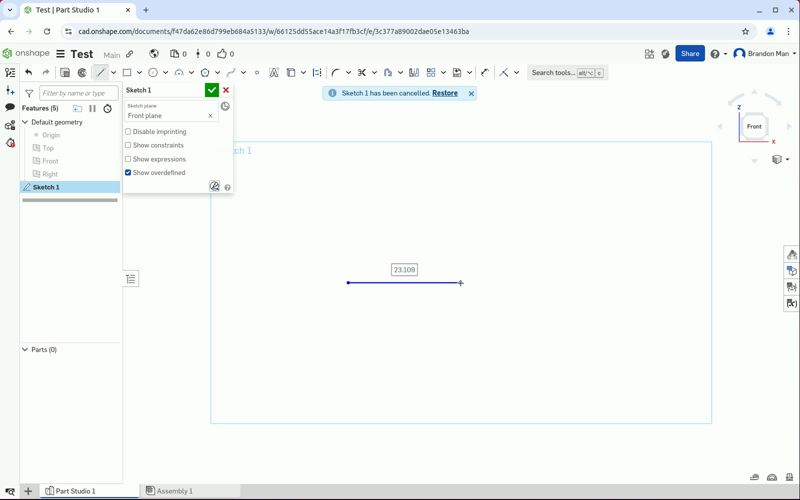
mouse_move(460, 170)
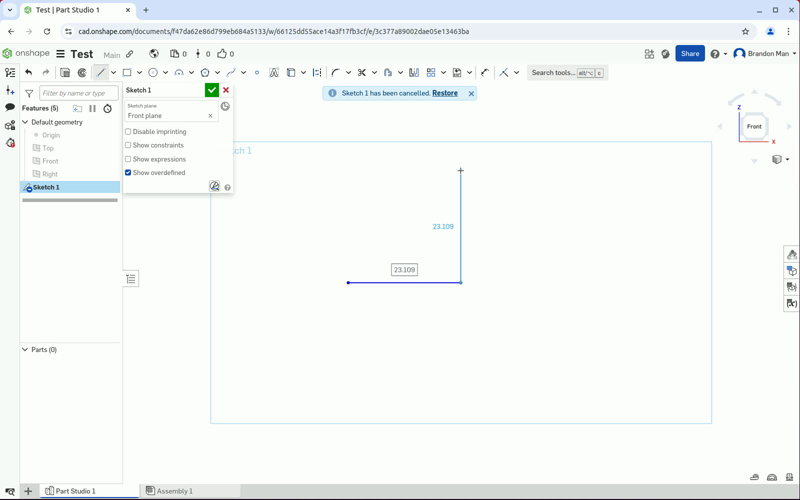
click(460, 170)
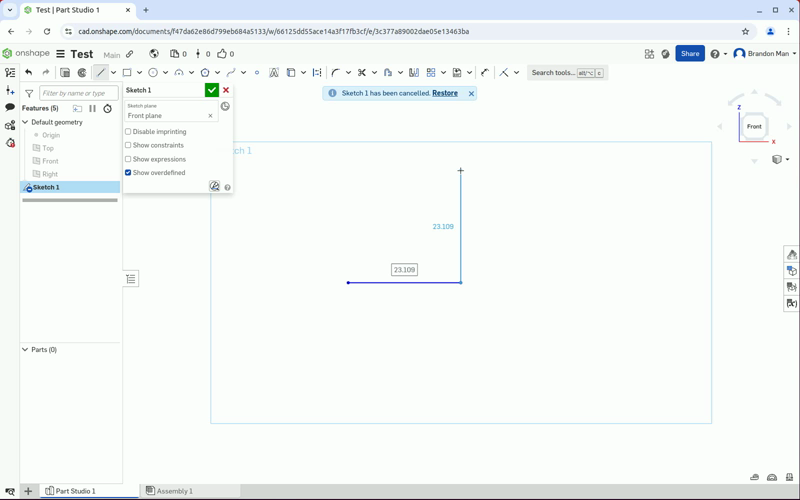
key_up(shift)
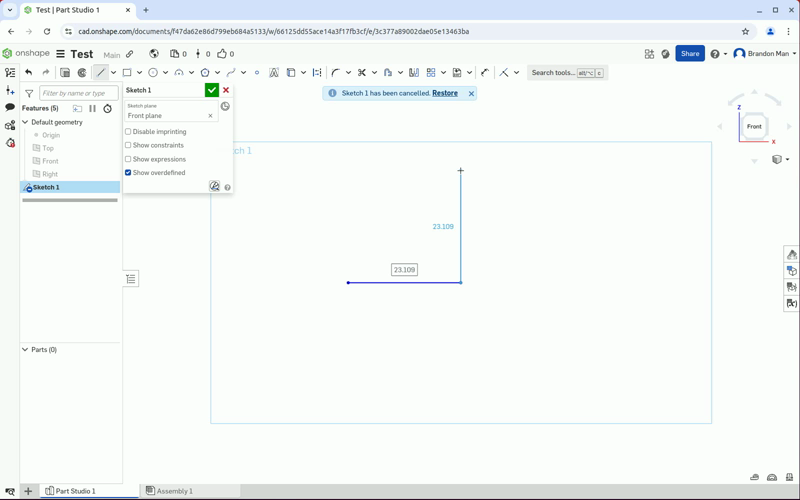
key_down(shift)
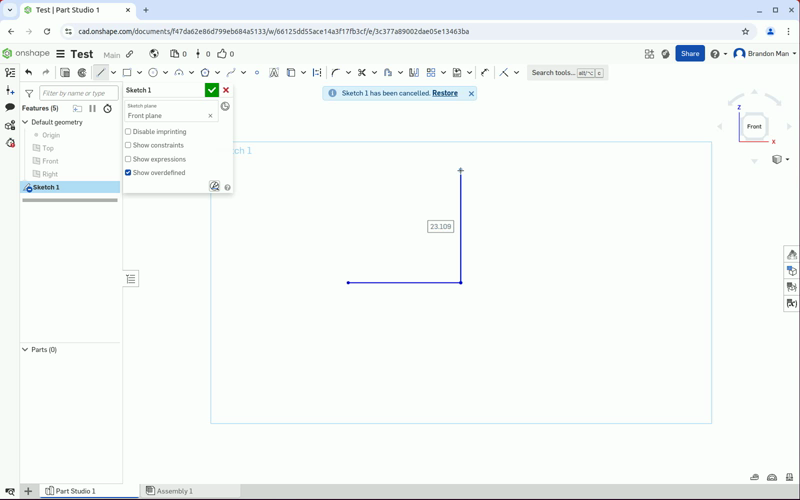
mouse_move(348, 170)
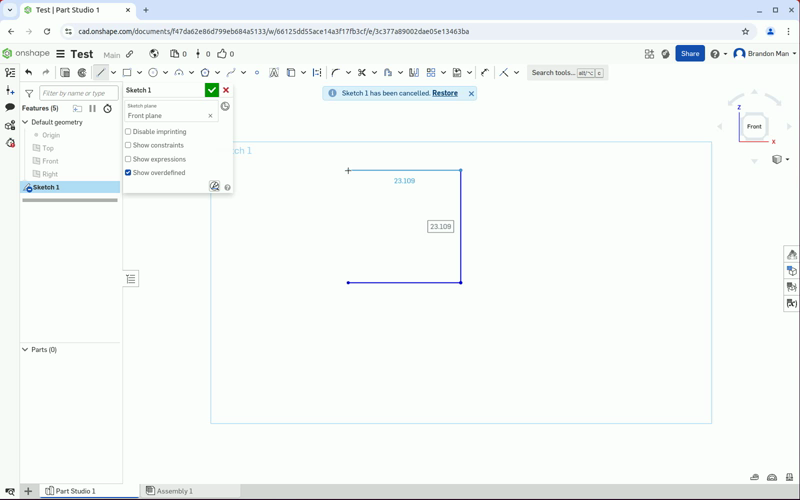
click(348, 170)
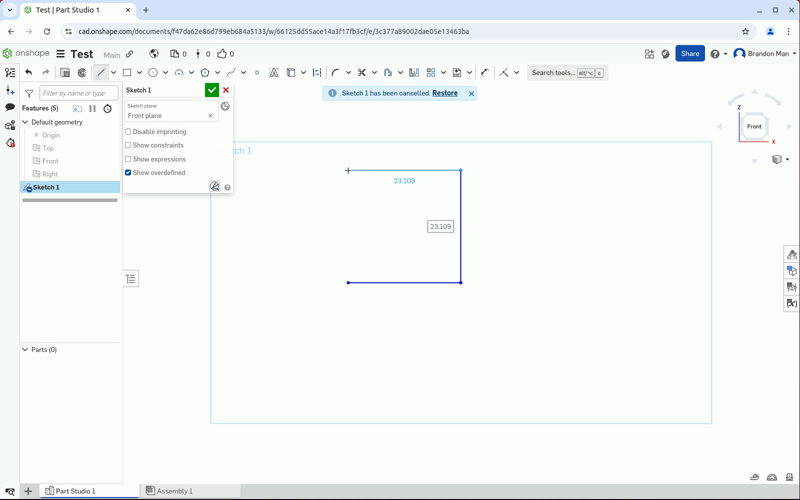
key_up(shift)
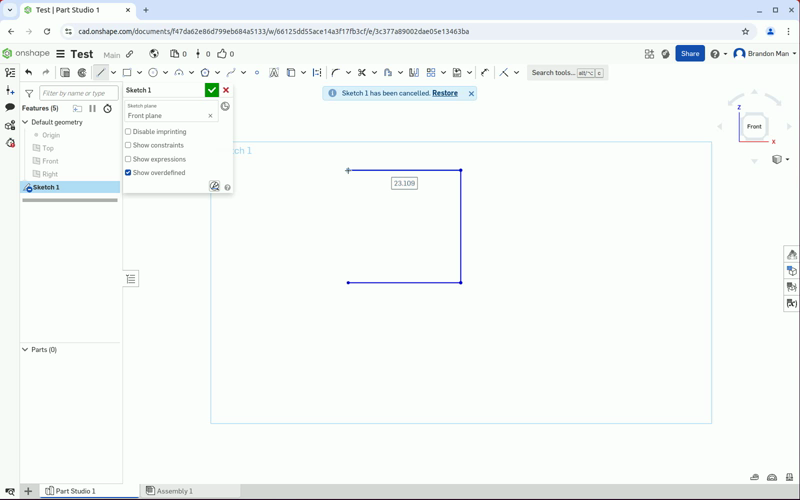
key_down(shift)
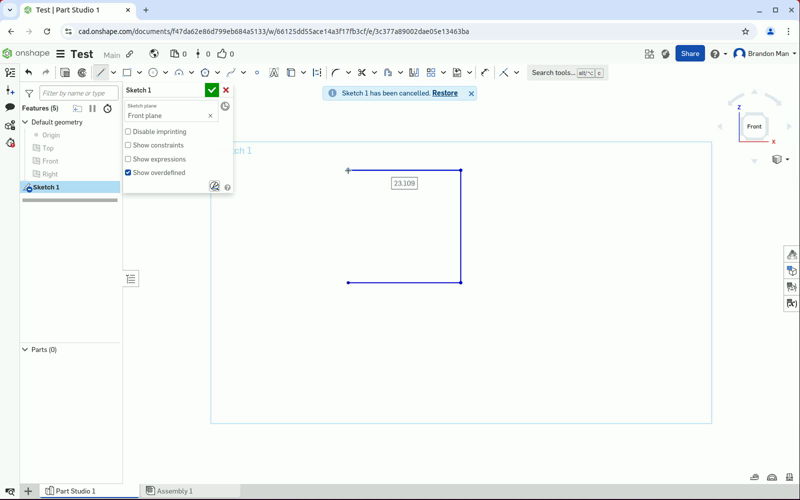
mouse_move(348, 282)
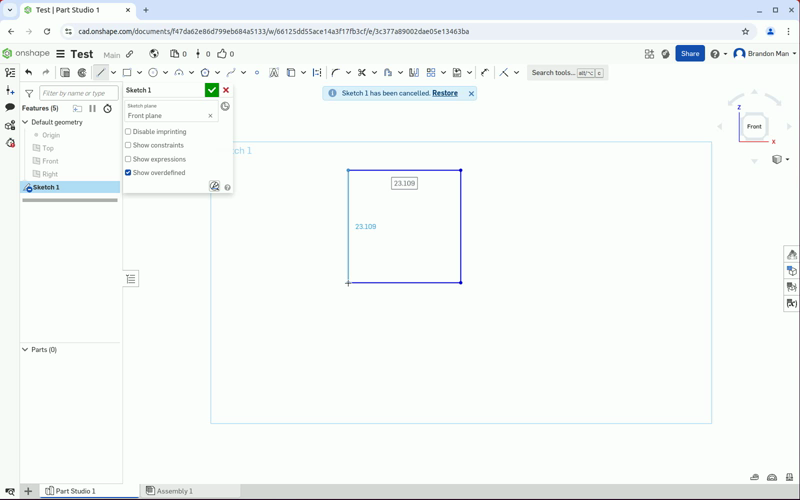
key_up(shift)
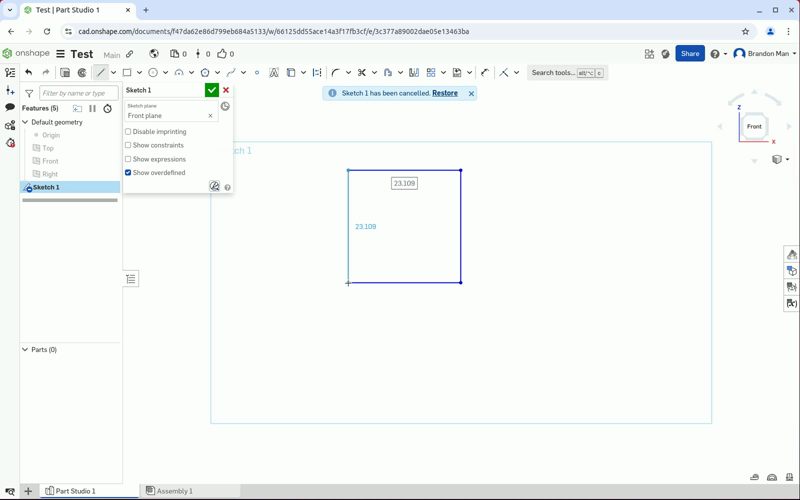
click(348, 282)
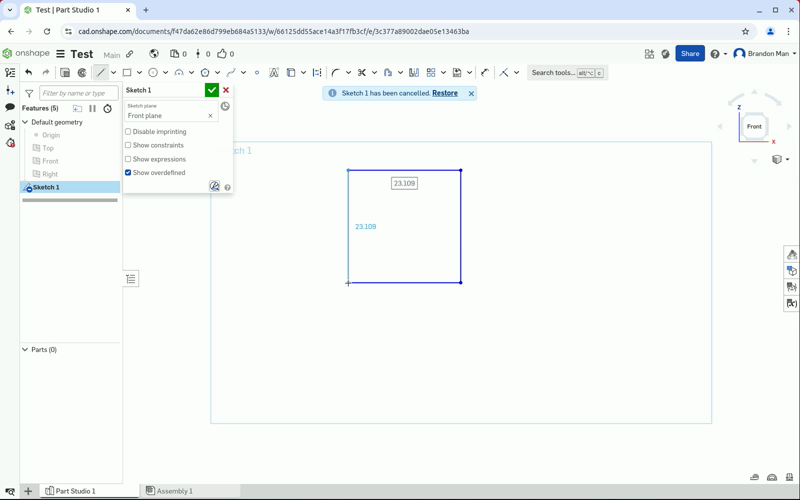
key(esc)
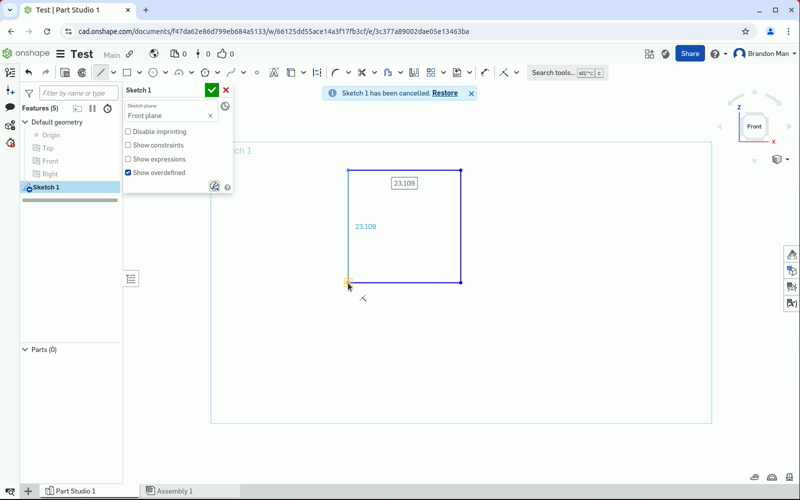
mouse_move(421, 208)
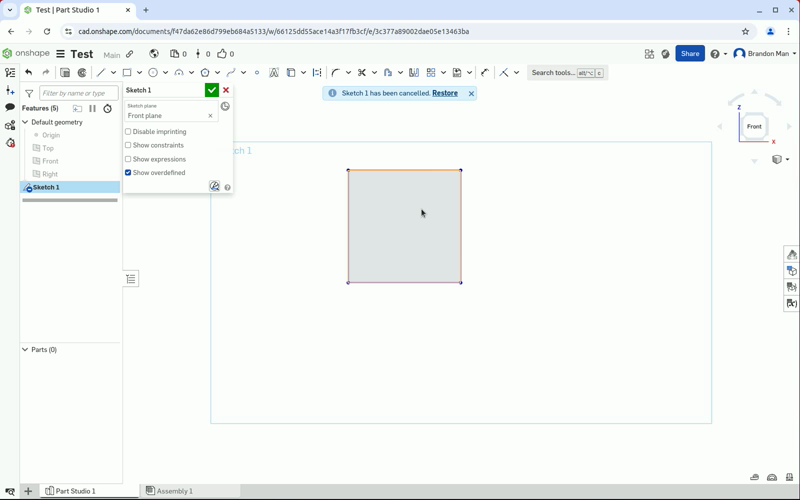
click(421, 208)
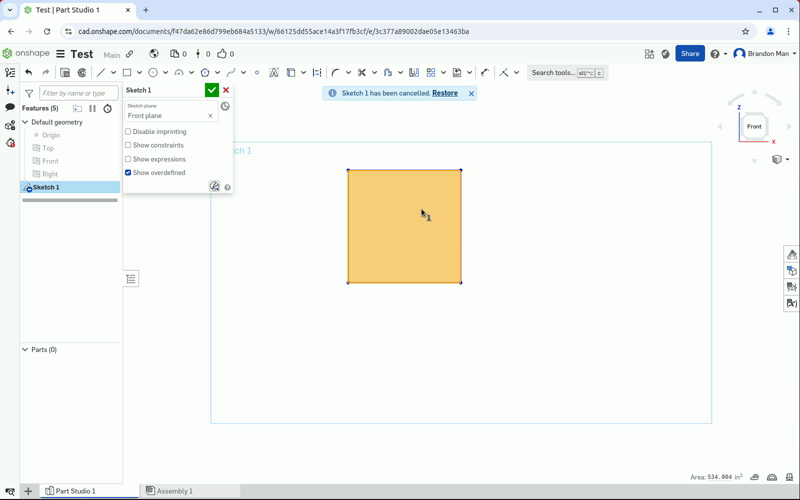
mouse_move(73, 352)
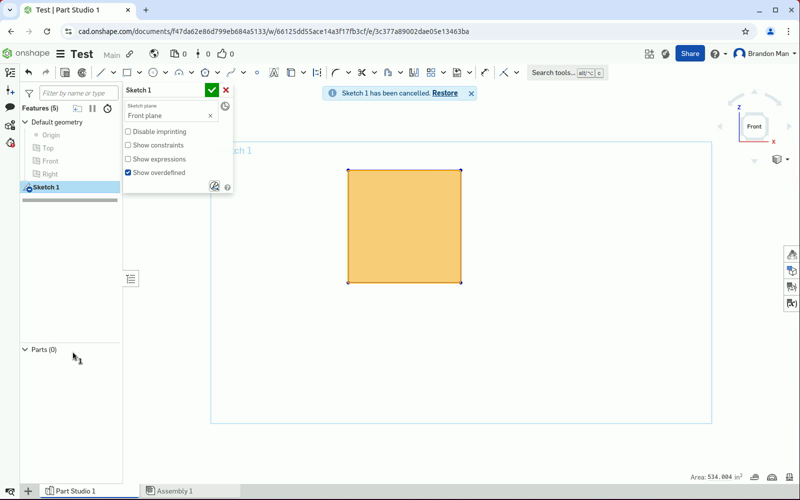
key(shift+y)
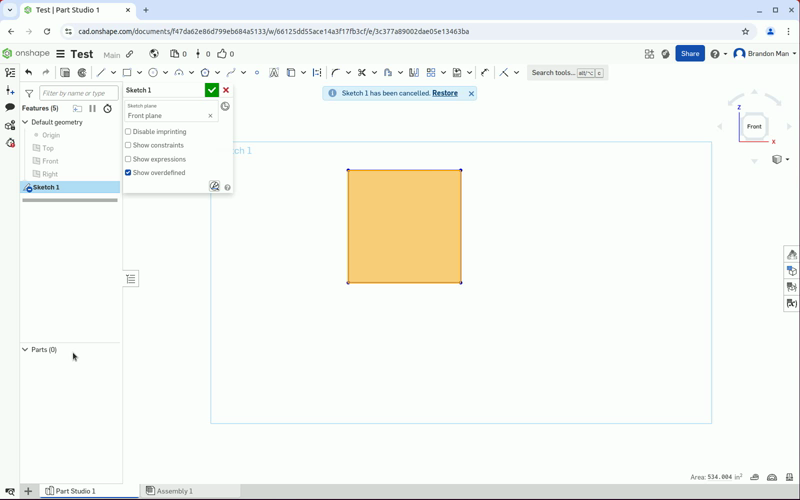
key(shift+e)
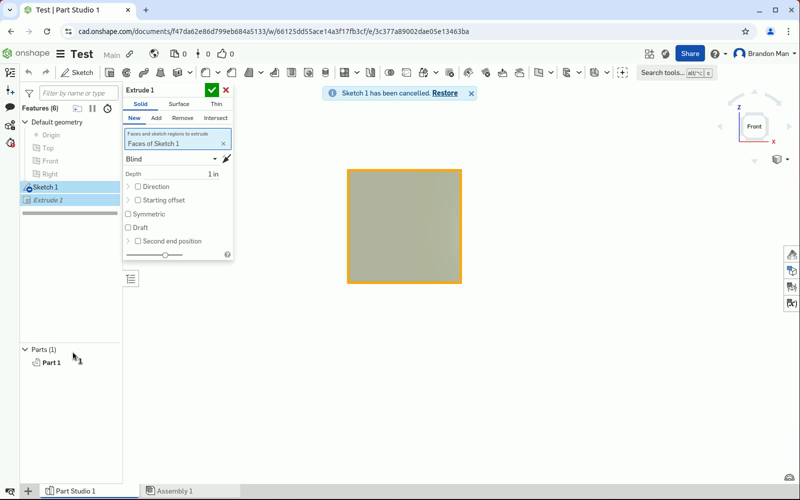
mouse_move(143, 106)
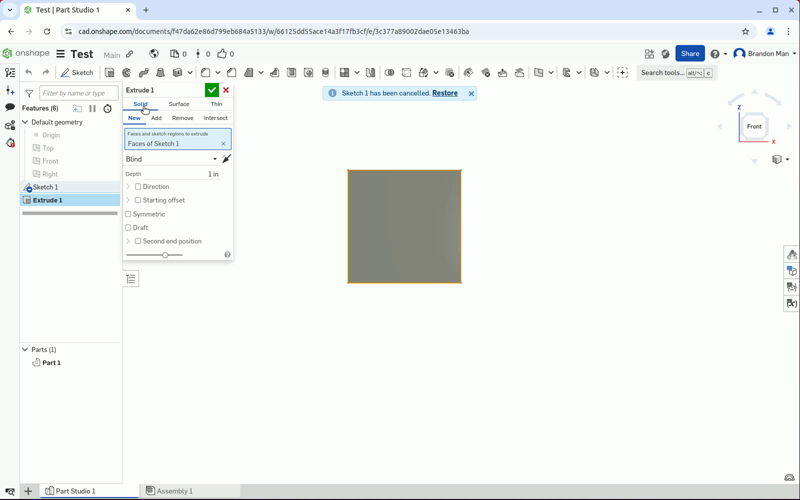
click(143, 106)
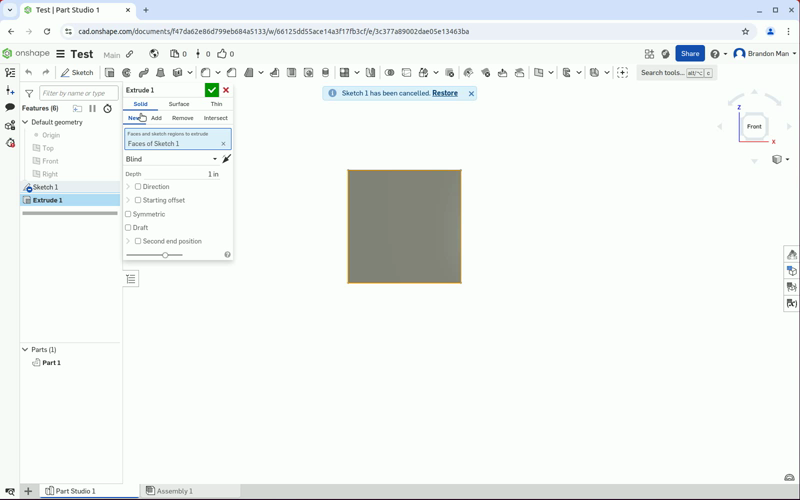
mouse_move(137, 120)
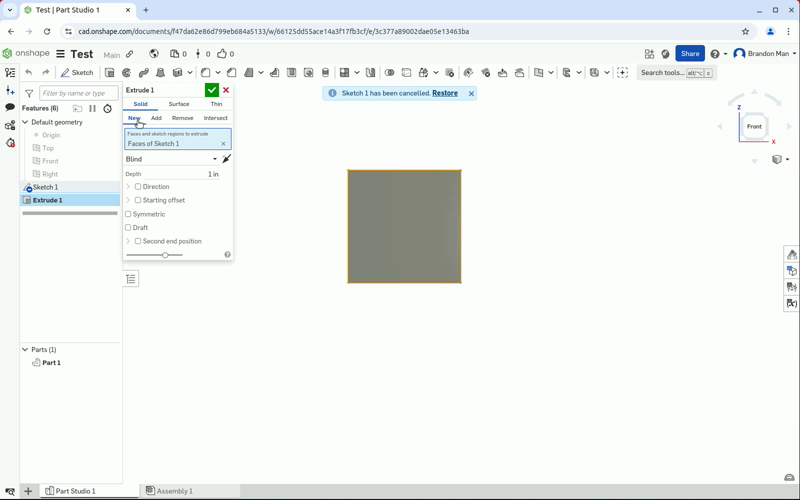
click(137, 120)
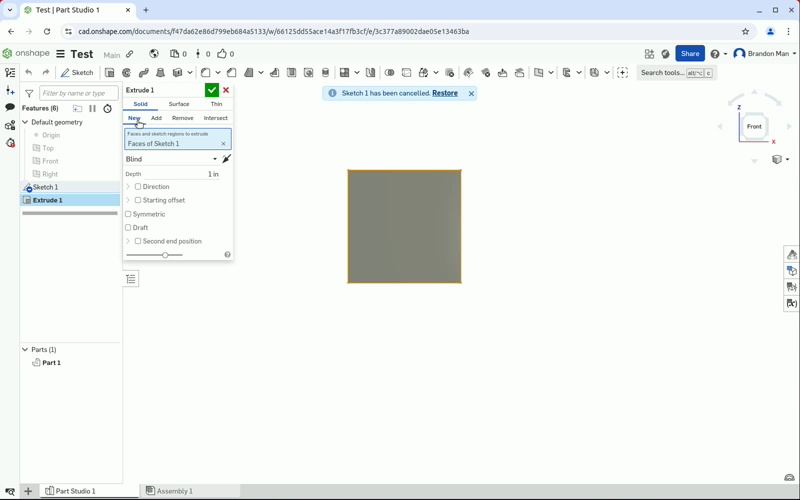
key(tab, 4)
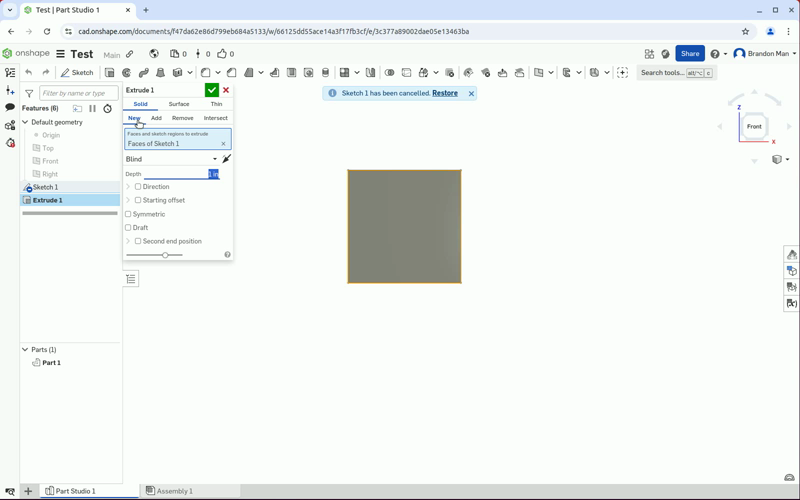
text(11.554)
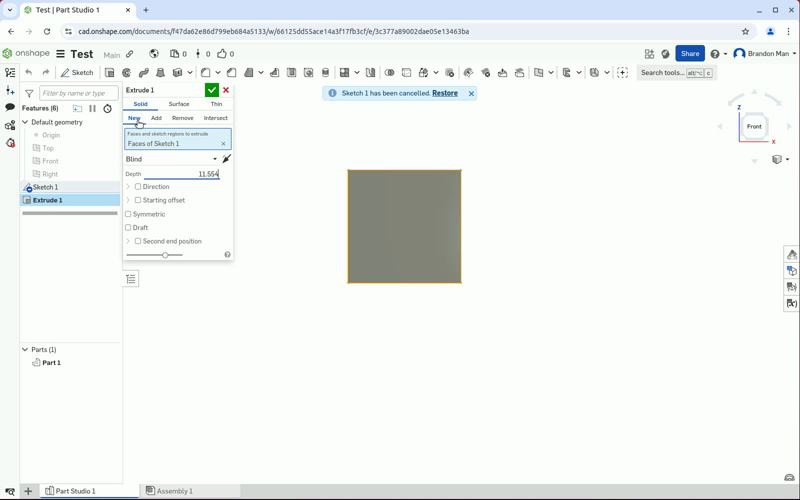
key(enter)
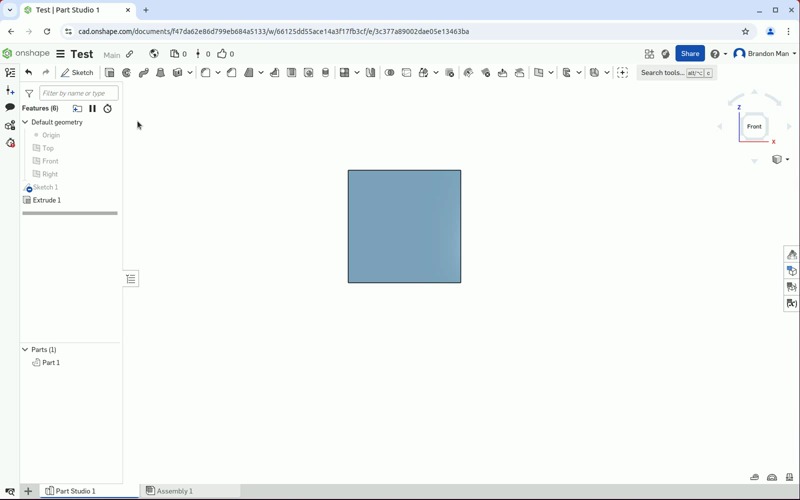
key(shift+h)
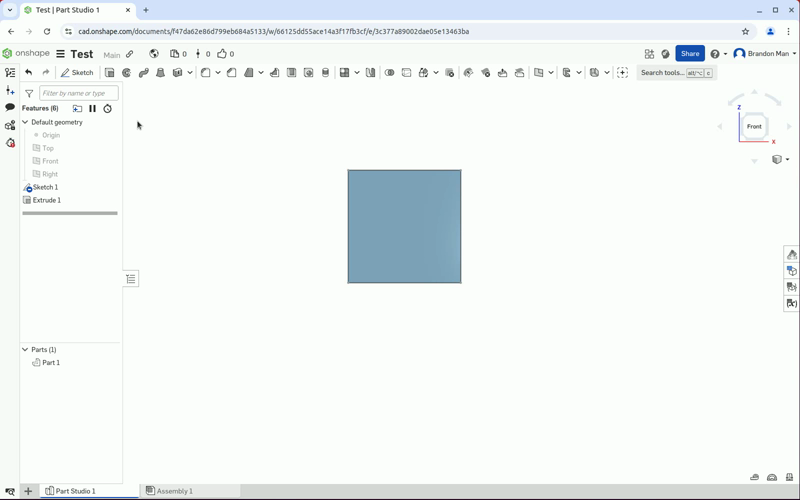
key(shift+h)
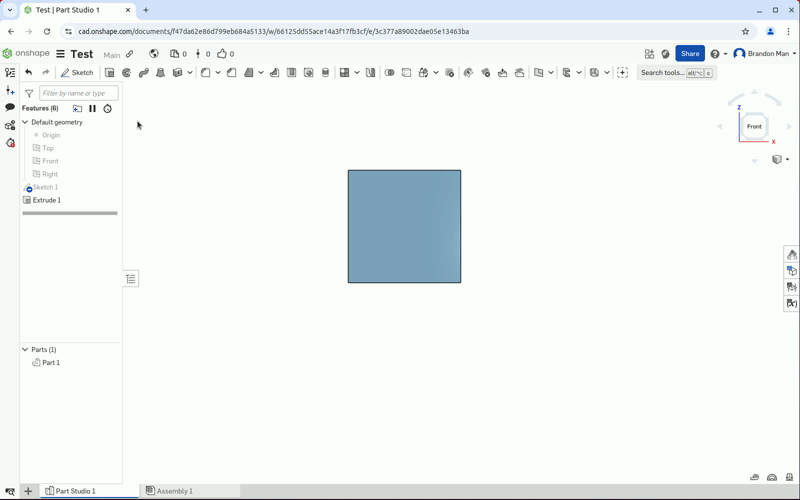
mouse_move(73, 189)
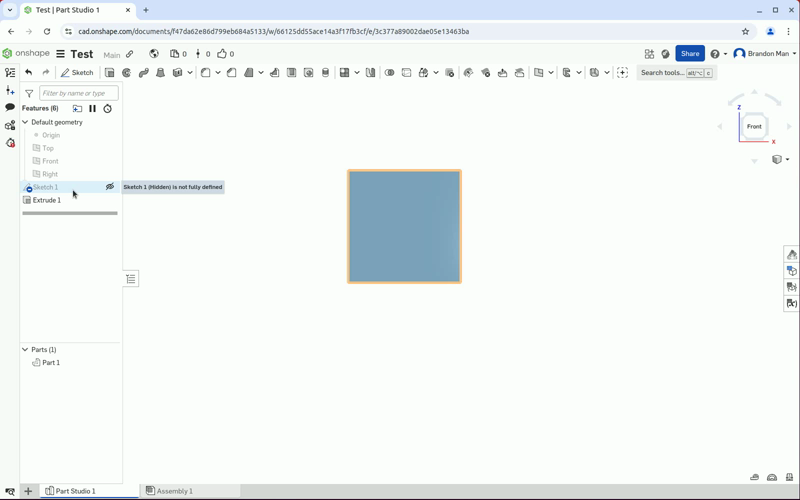
click(73, 189)
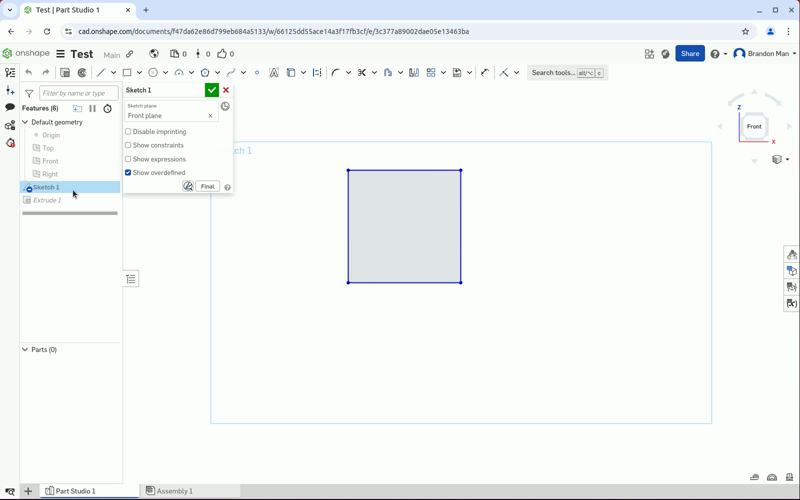
mouse_move(229, 92)
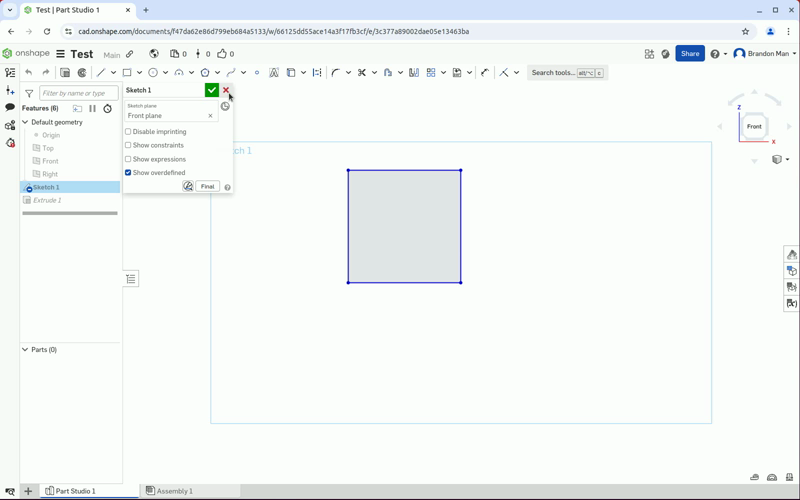
click(229, 92)
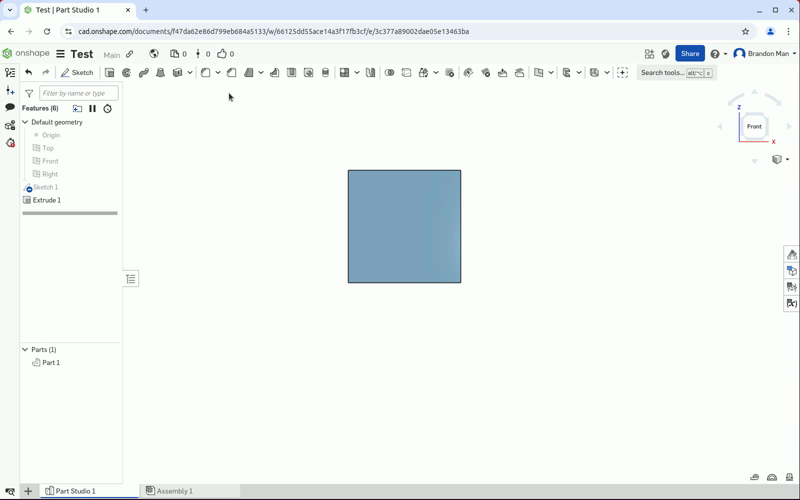
mouse_move(541, 75)
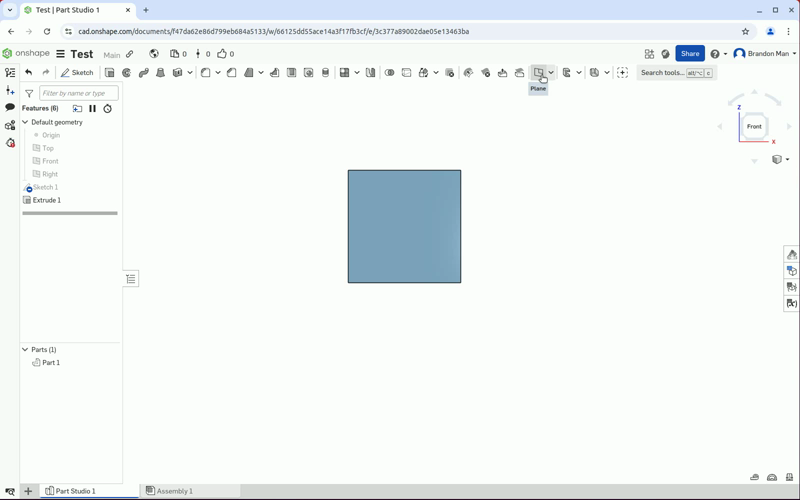
click(541, 75)
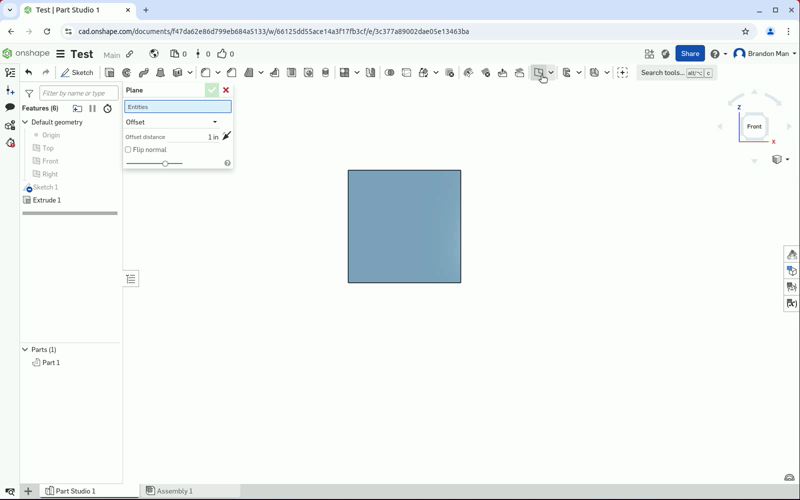
mouse_move(73, 163)
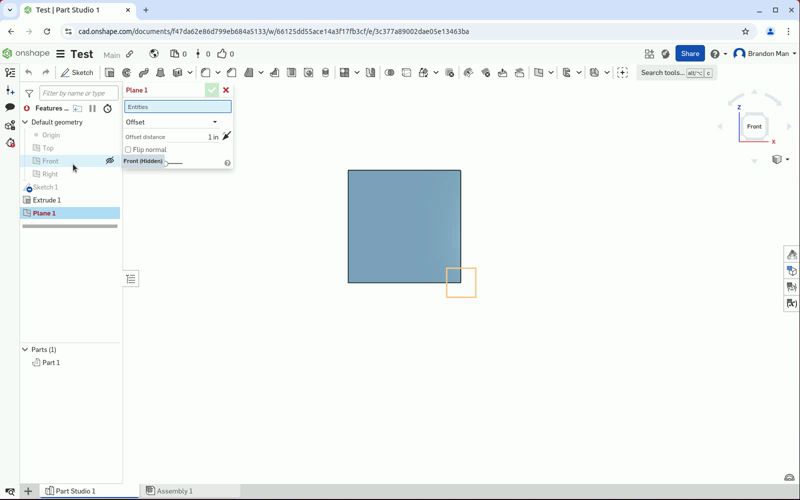
click(73, 163)
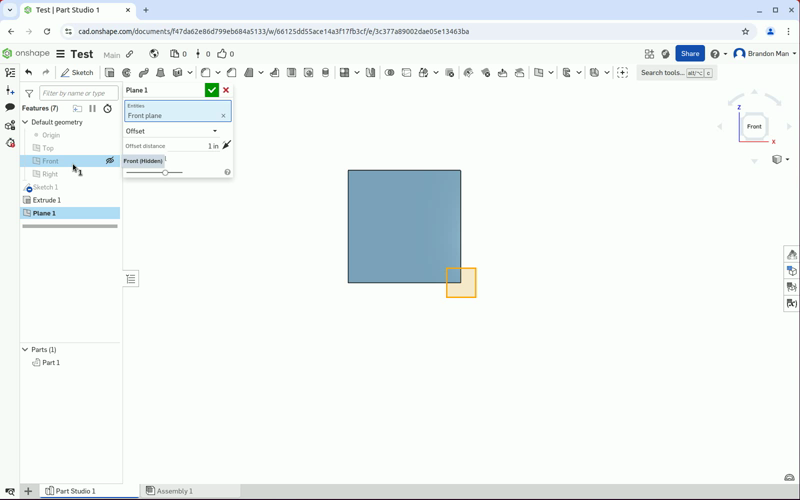
key(tab, 2)
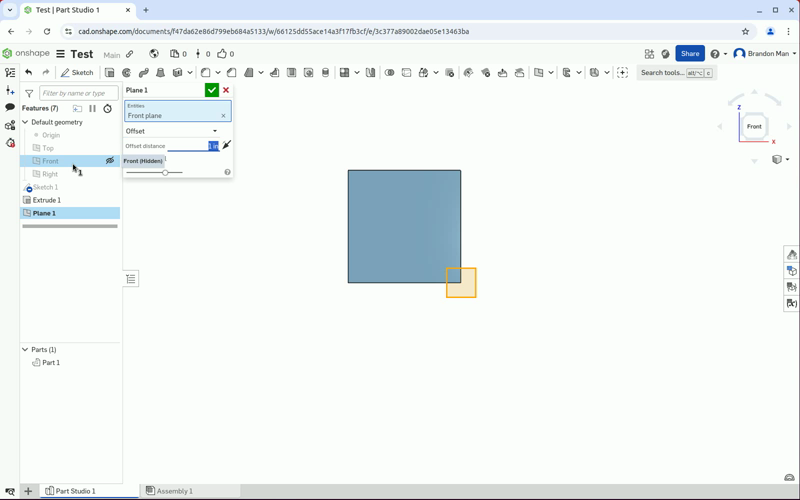
text(11.554)
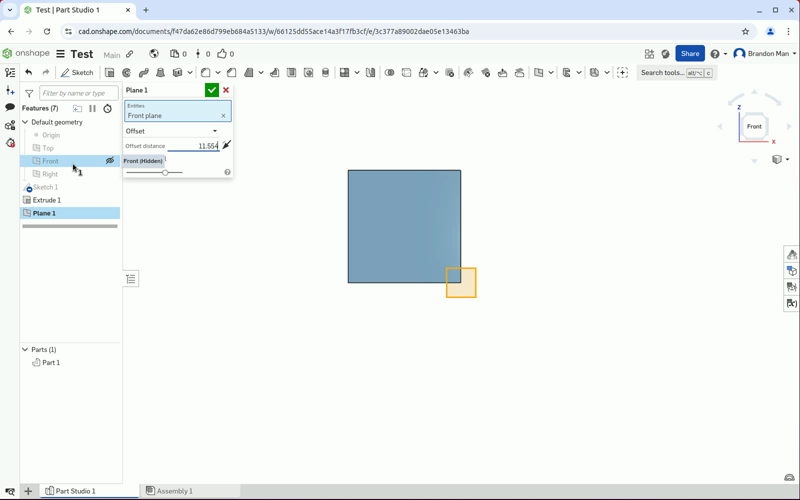
key(enter, 2)
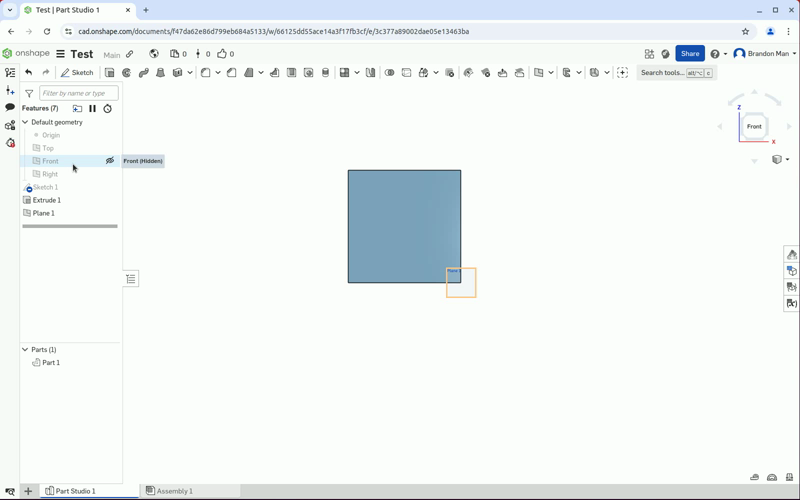
key(shift+s)
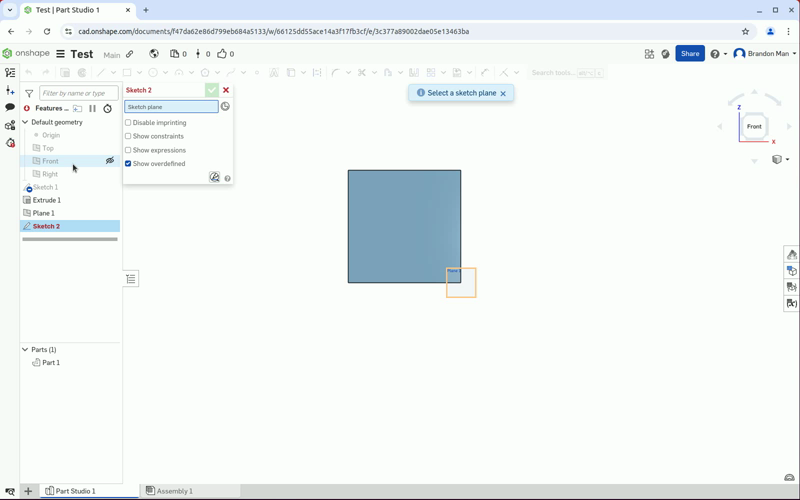
mouse_move(73, 215)
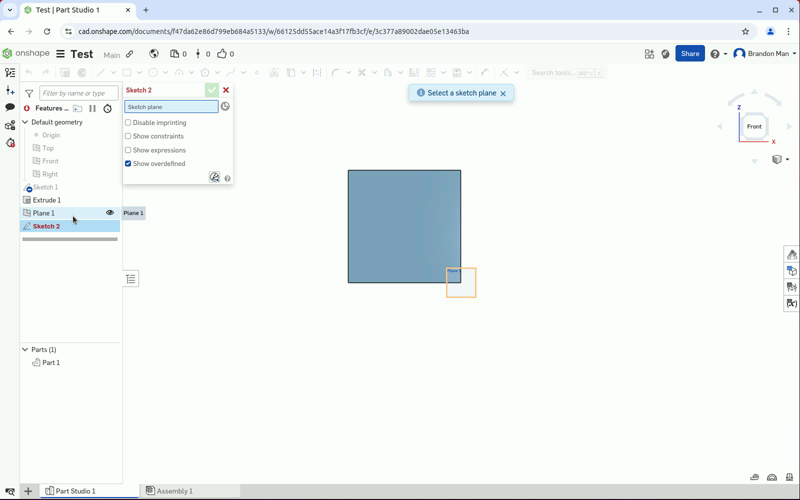
click(73, 215)
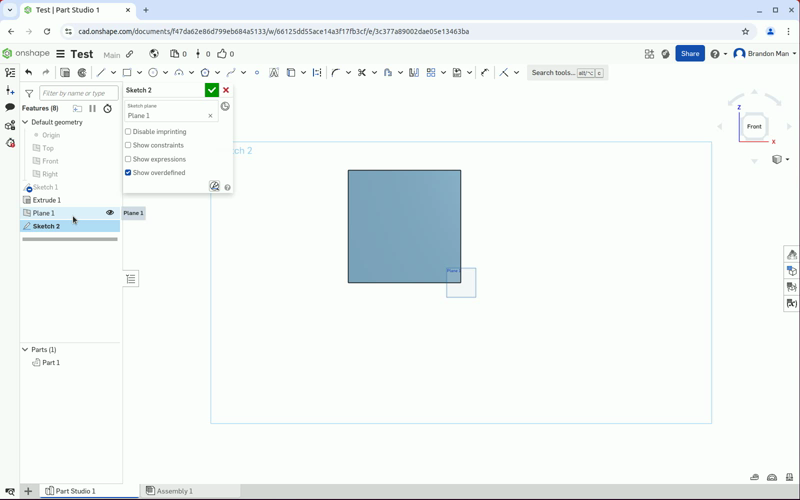
mouse_move(73, 352)
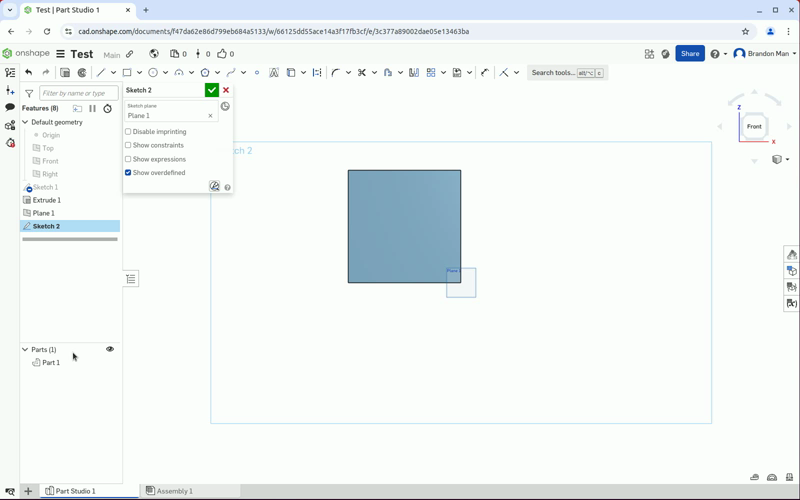
key(y)
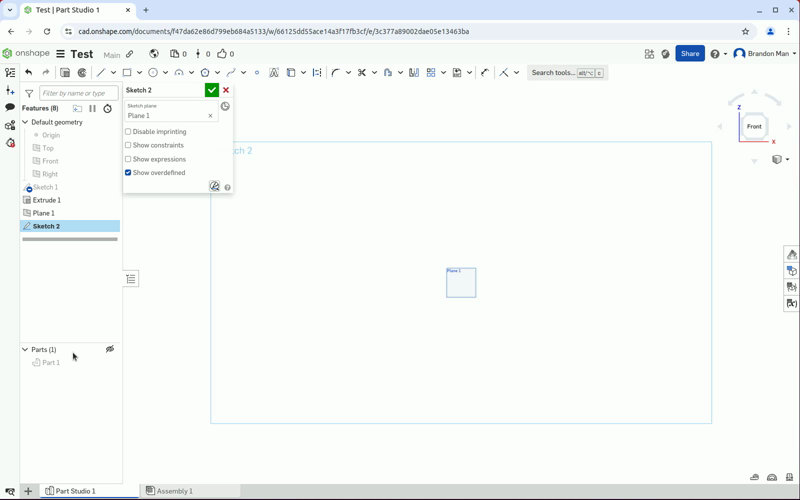
key(l)
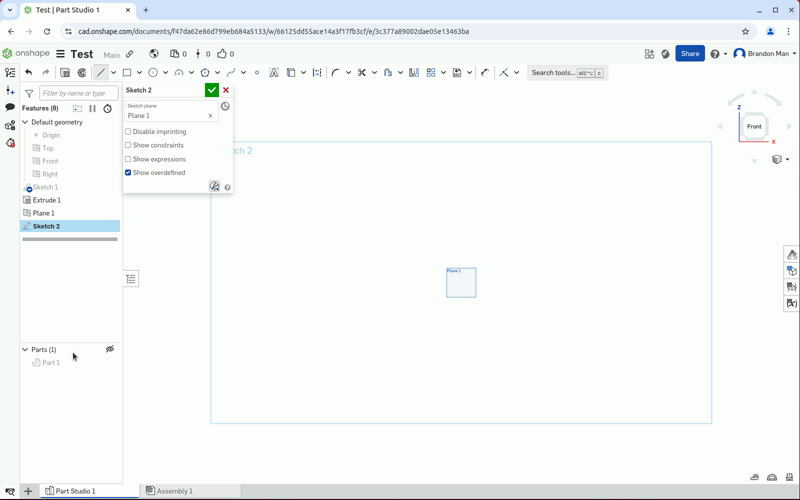
key_down(shift)
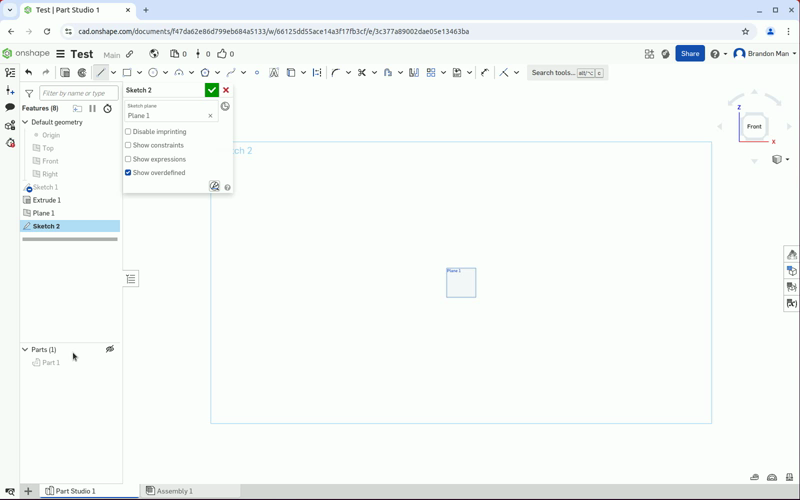
mouse_move(348, 282)
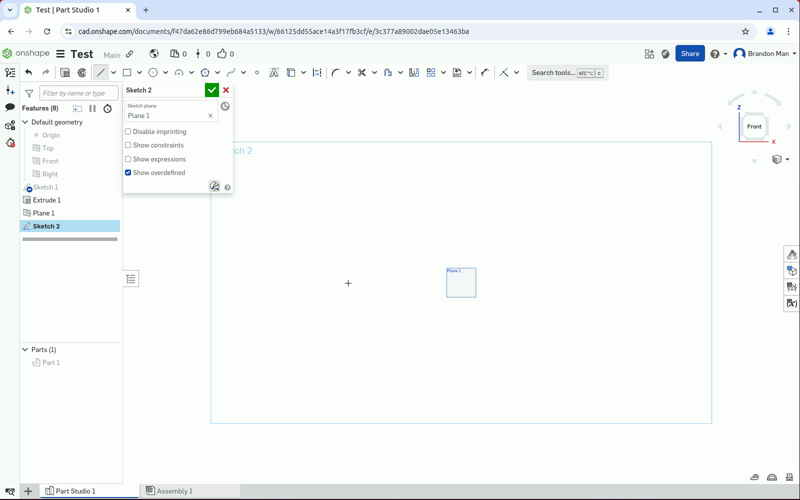
click(348, 282)
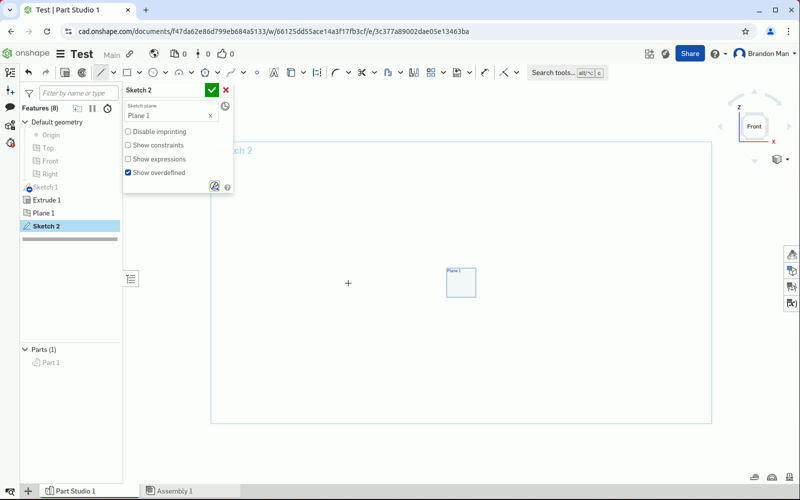
key_up(shift)
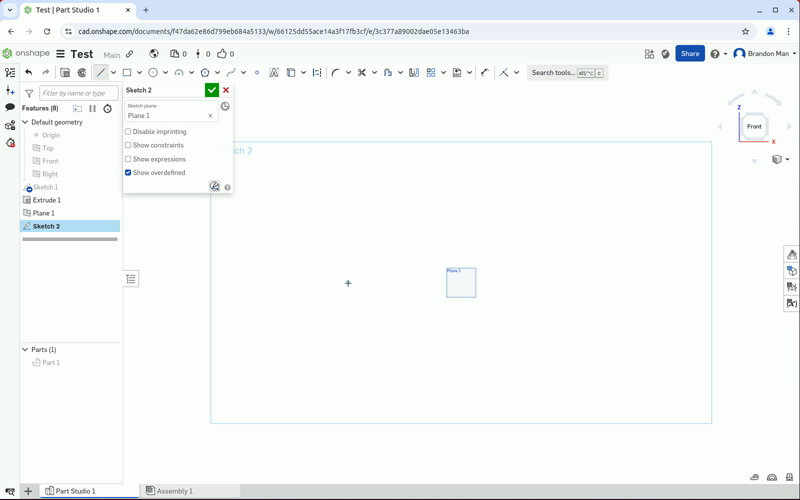
key_down(shift)
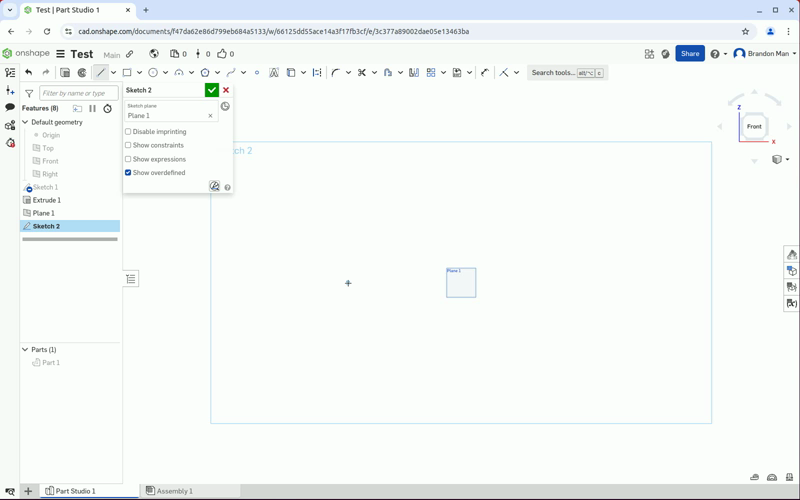
mouse_move(378, 282)
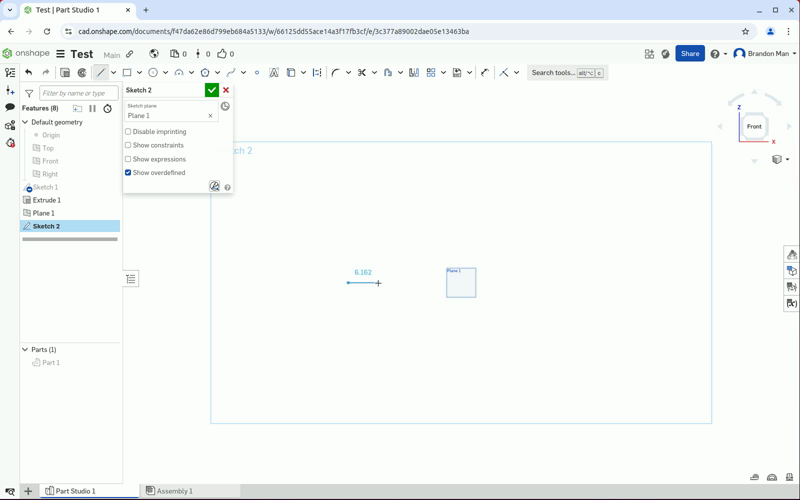
mouse_move(404, 282)
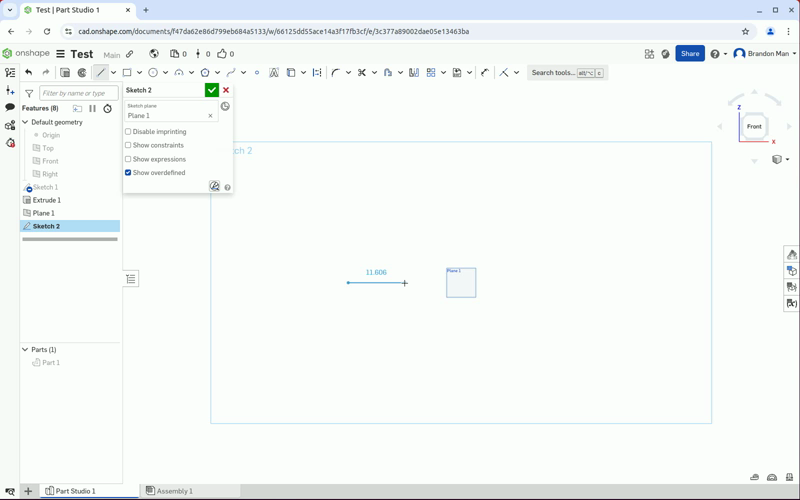
click(404, 282)
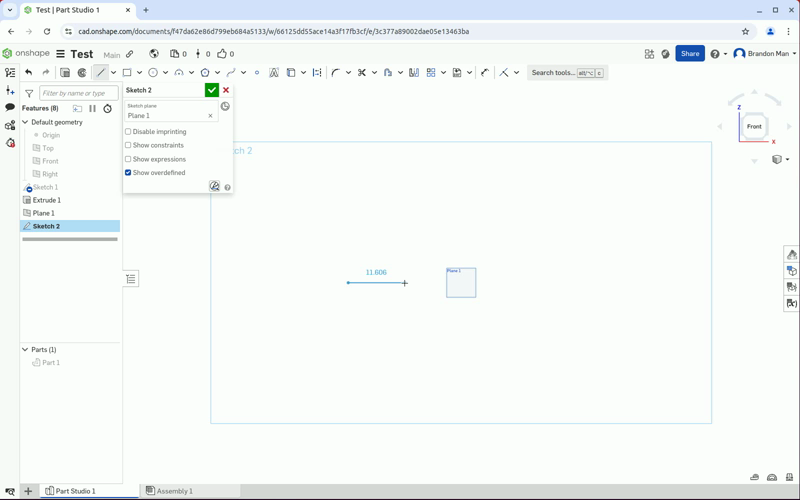
key_up(shift)
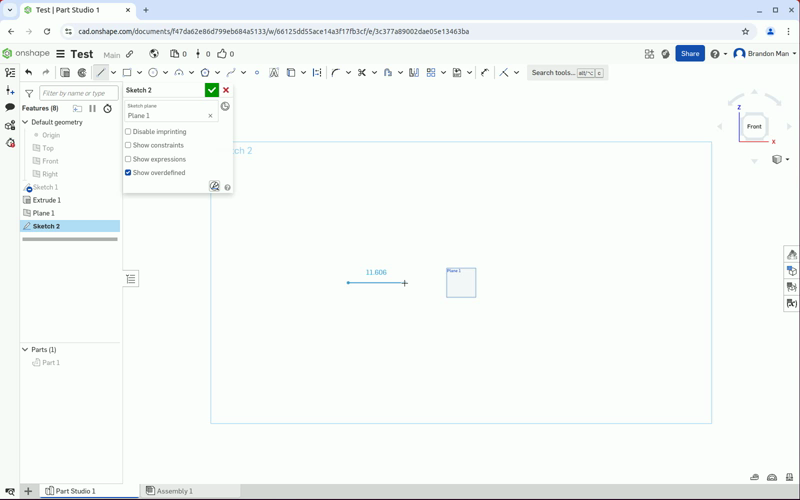
key_down(shift)
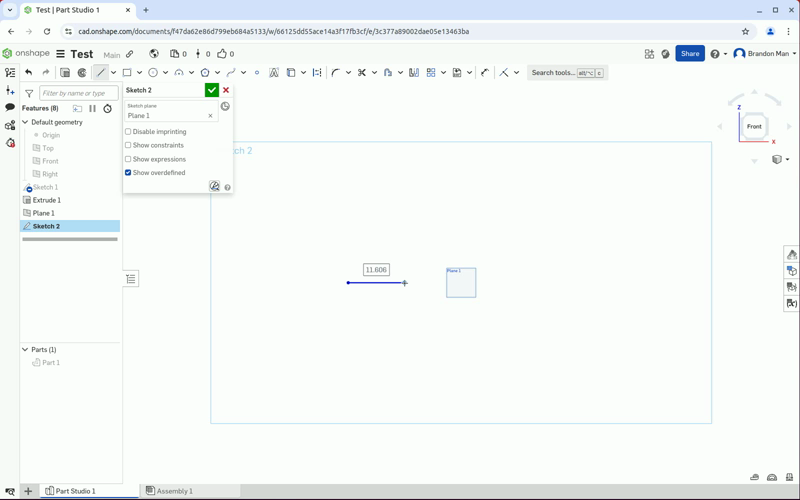
mouse_move(434, 282)
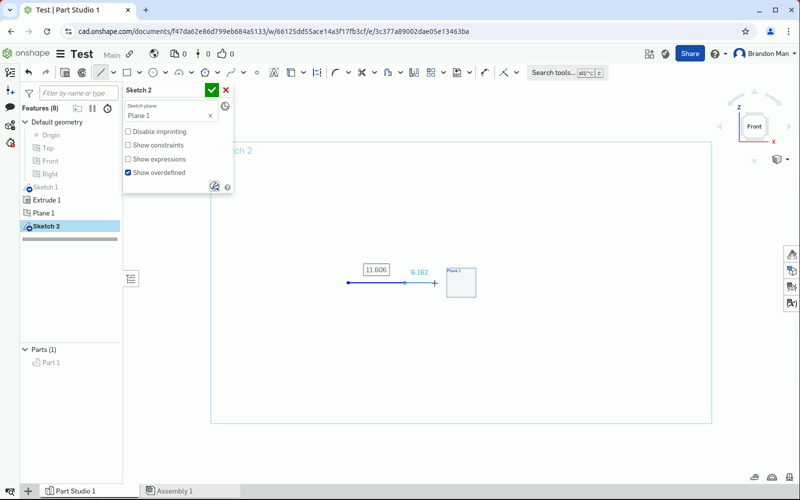
mouse_move(404, 226)
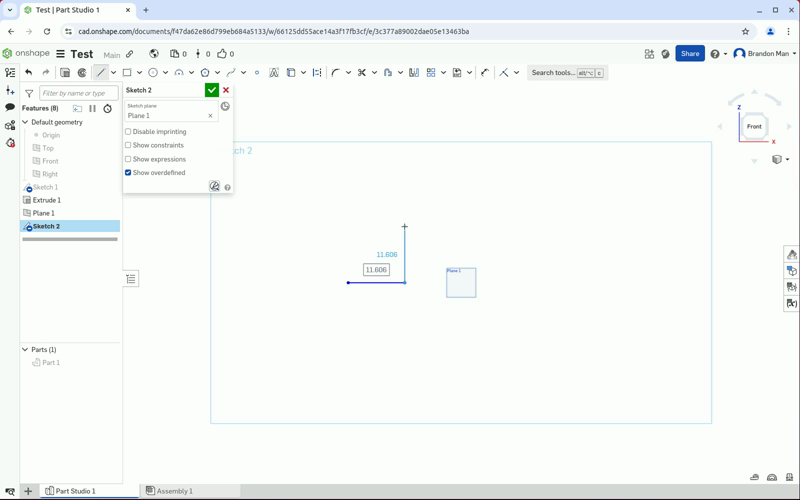
click(404, 226)
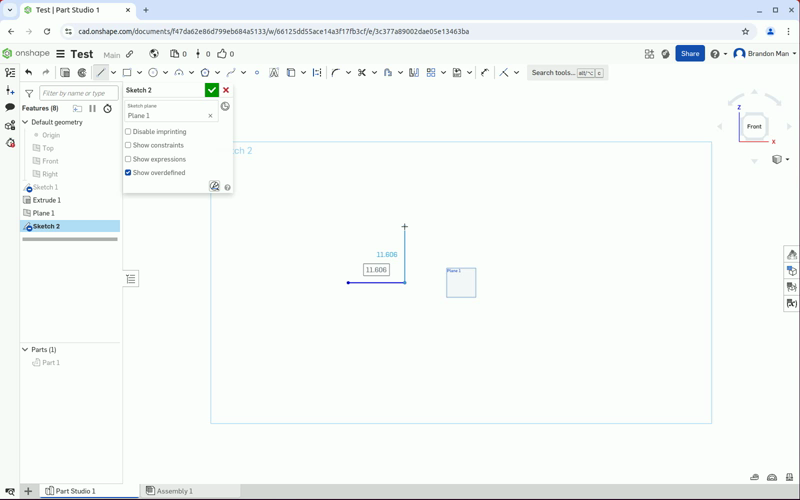
key_up(shift)
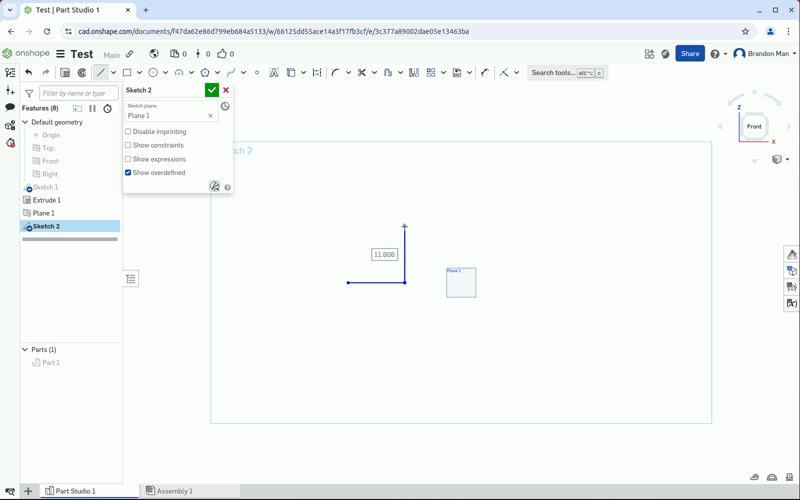
key_down(shift)
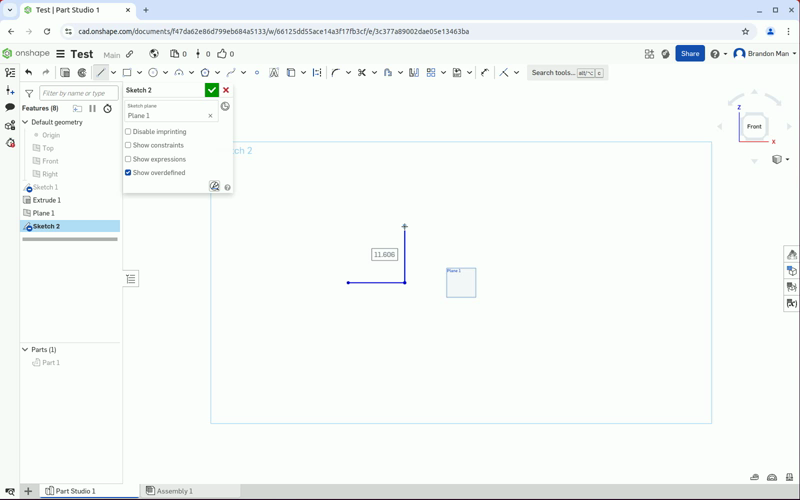
mouse_move(434, 226)
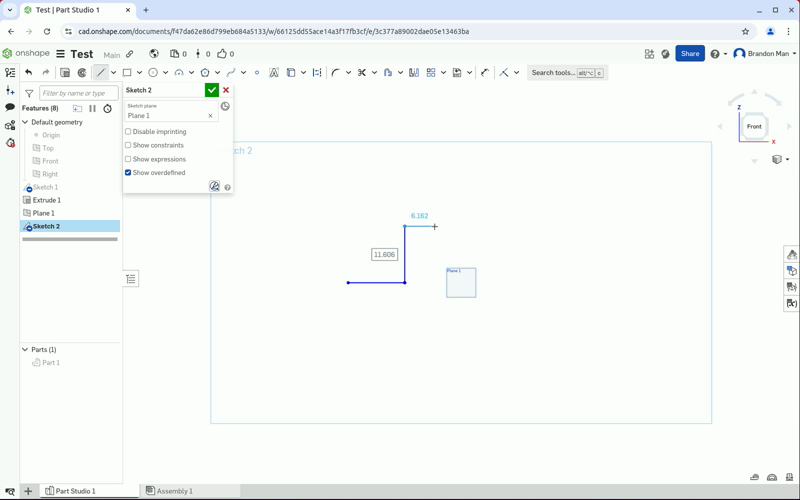
mouse_move(348, 226)
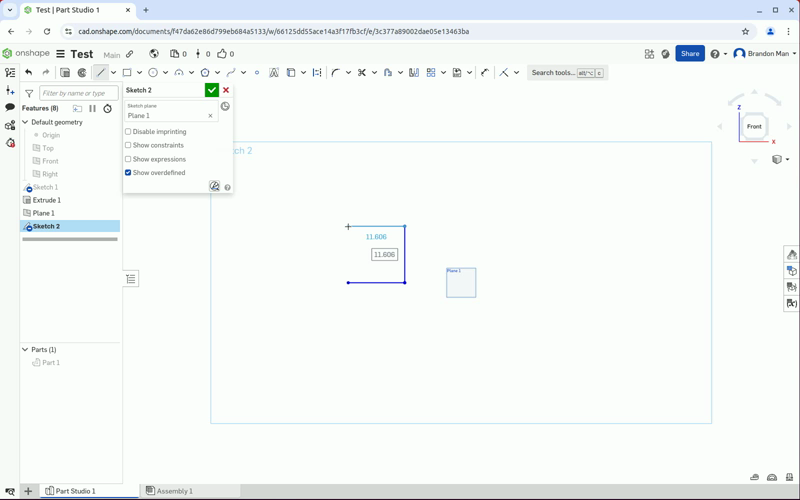
click(348, 226)
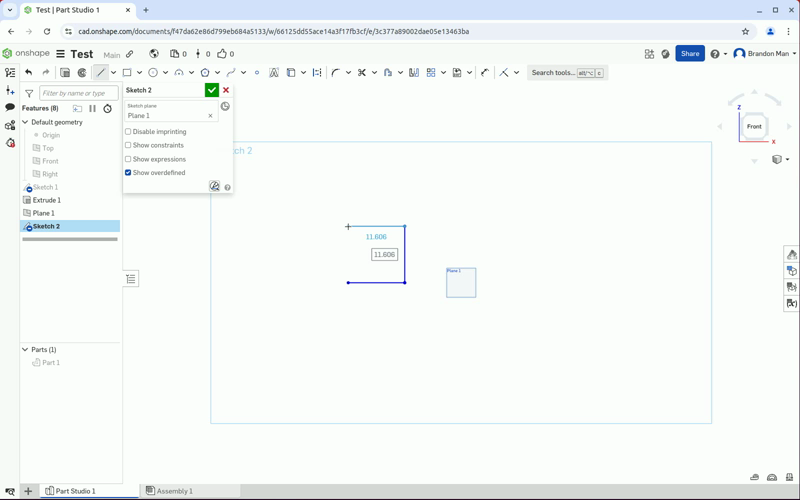
key_up(shift)
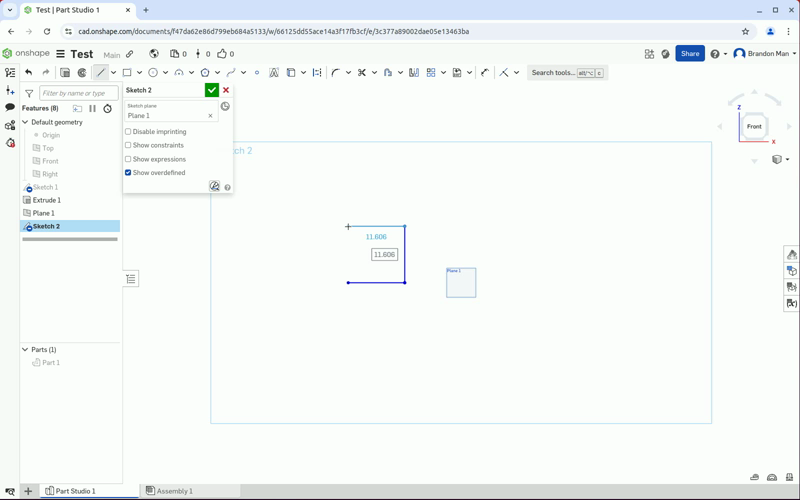
mouse_move(378, 226)
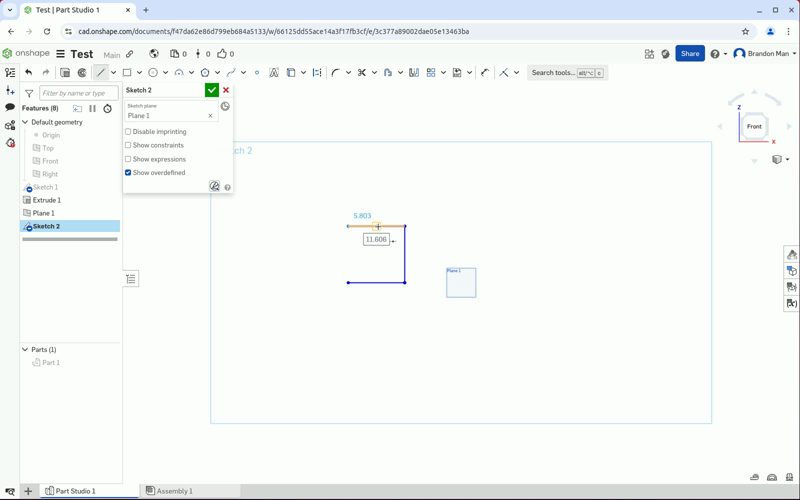
key_down(shift)
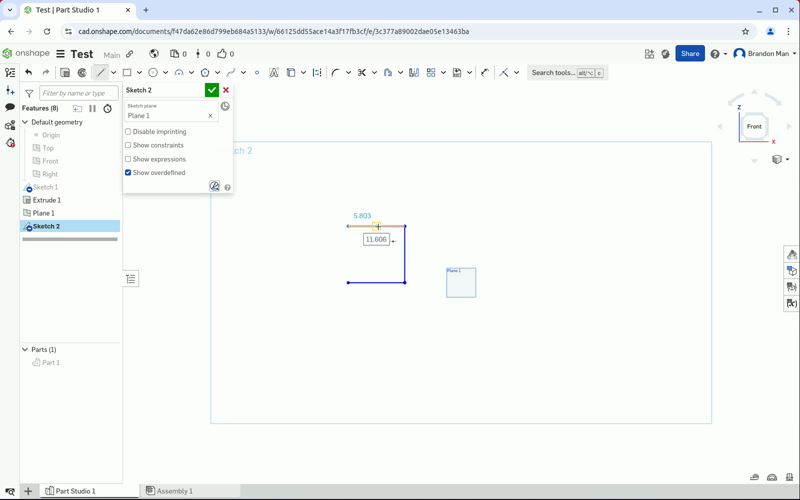
mouse_move(348, 282)
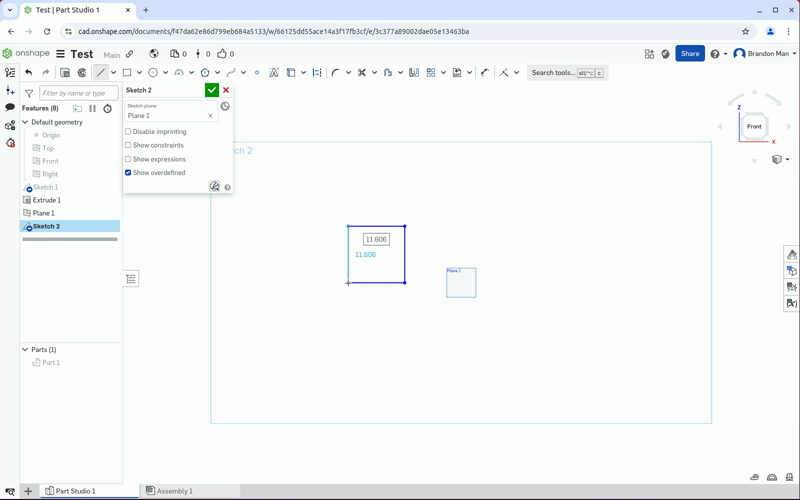
key_up(shift)
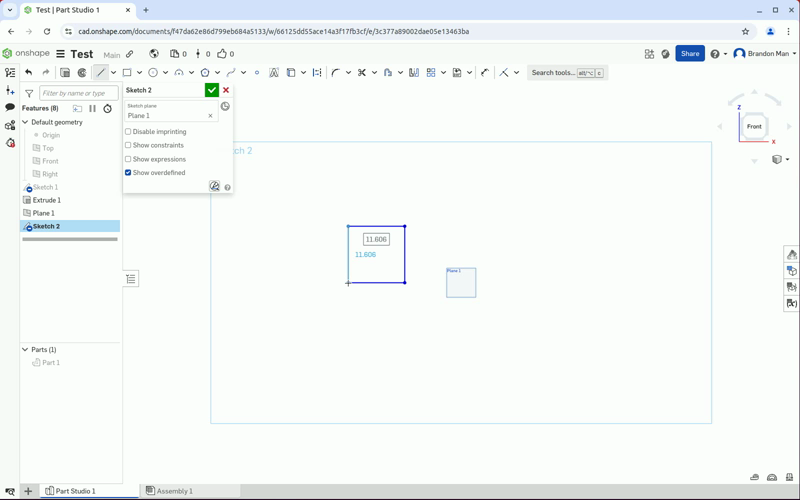
click(348, 282)
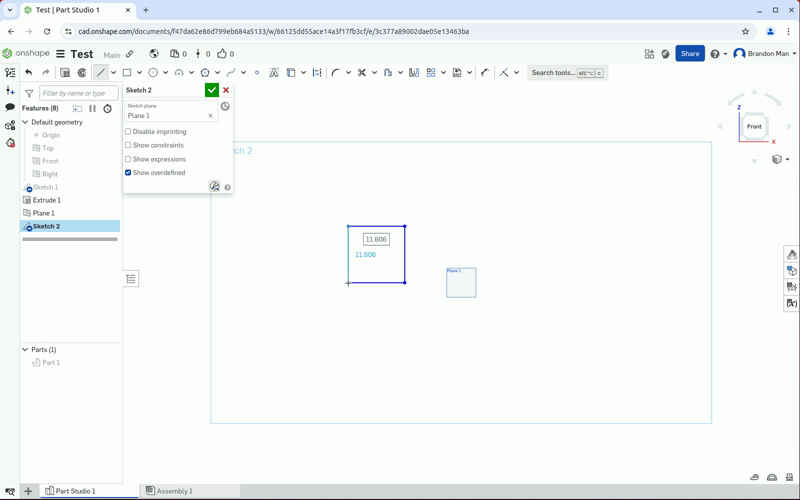
key(esc)
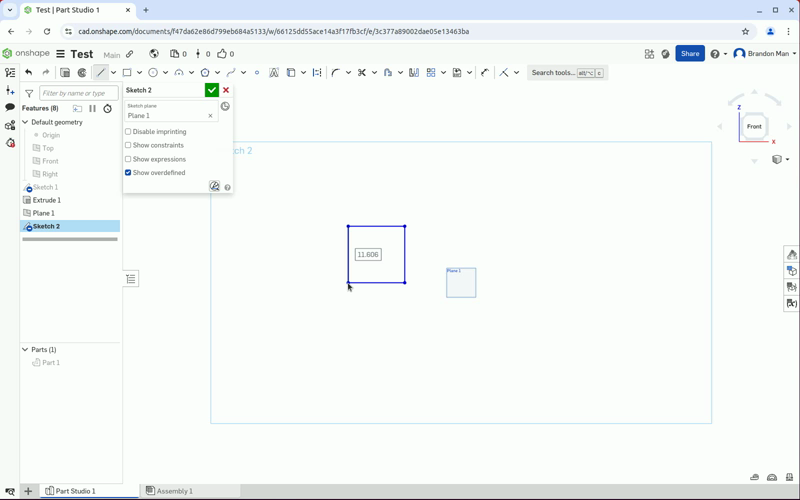
mouse_move(371, 268)
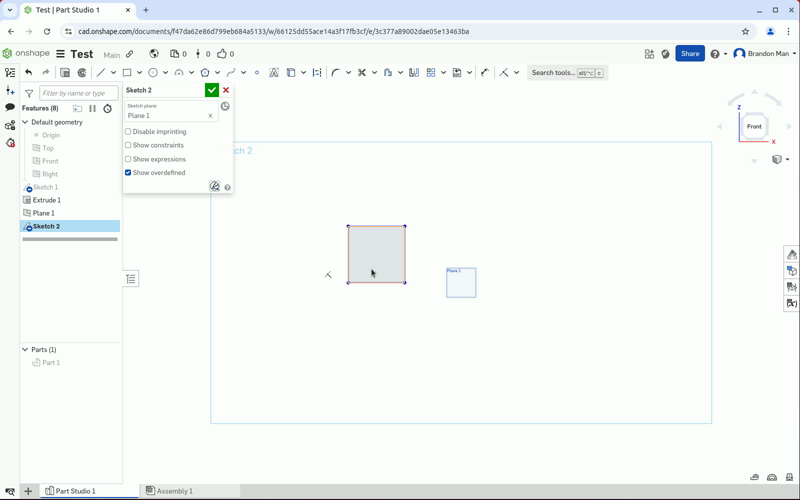
click(371, 268)
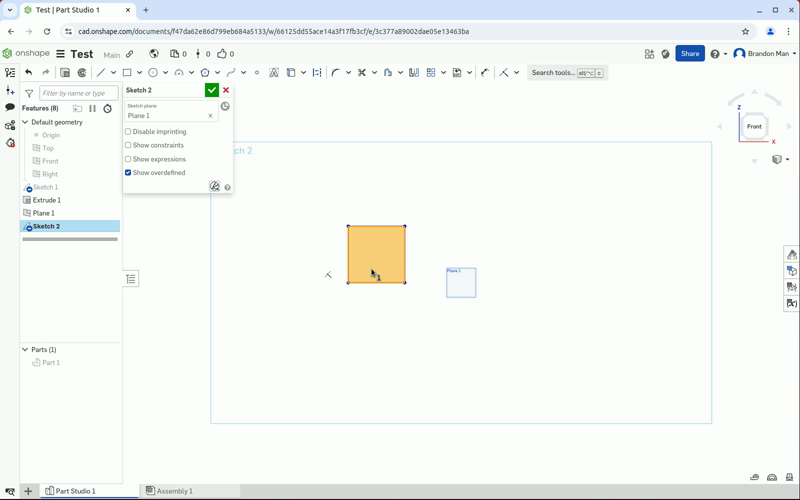
mouse_move(73, 352)
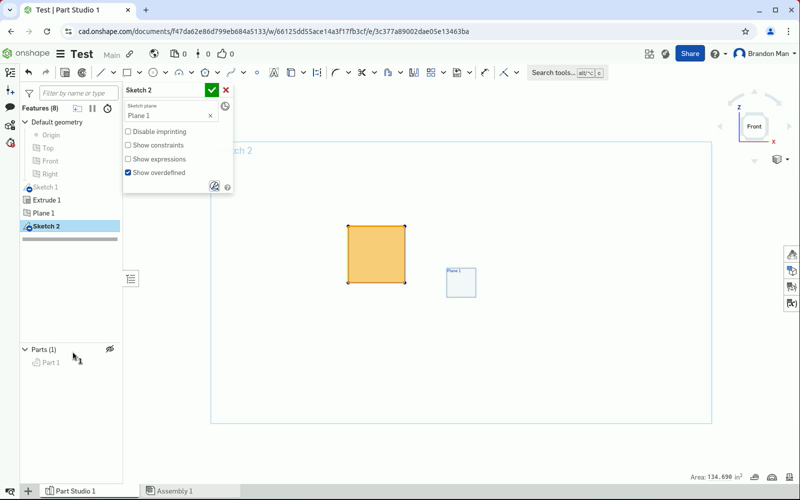
key(shift+y)
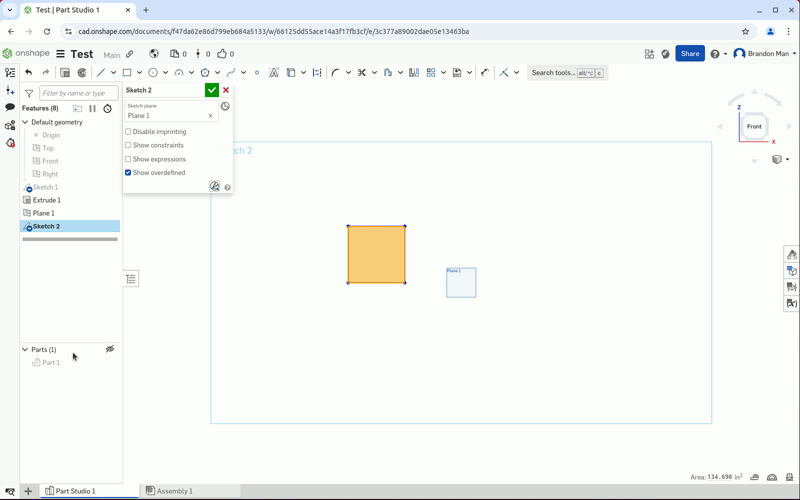
key(shift+e)
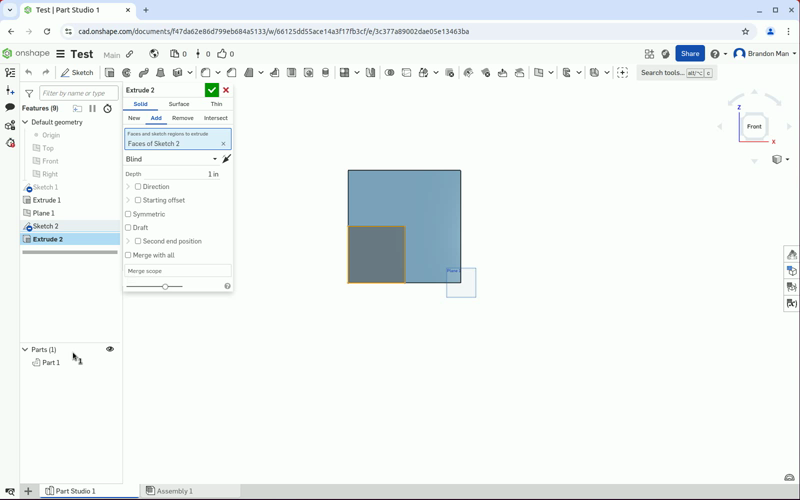
mouse_move(143, 106)
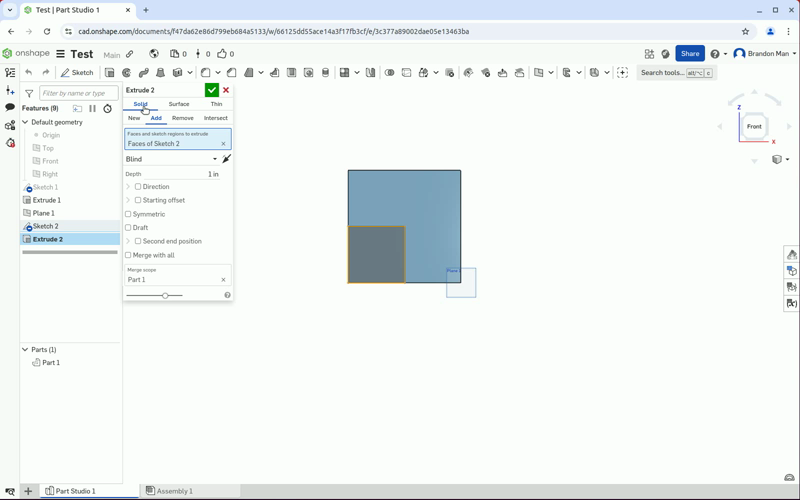
click(143, 106)
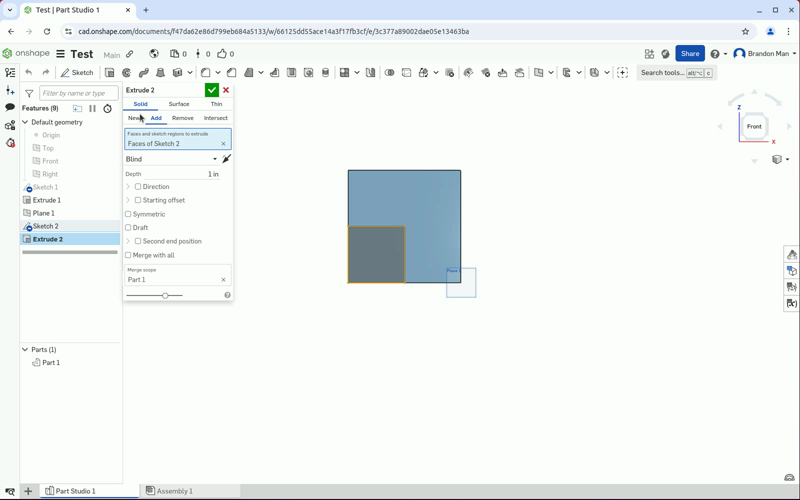
mouse_move(137, 120)
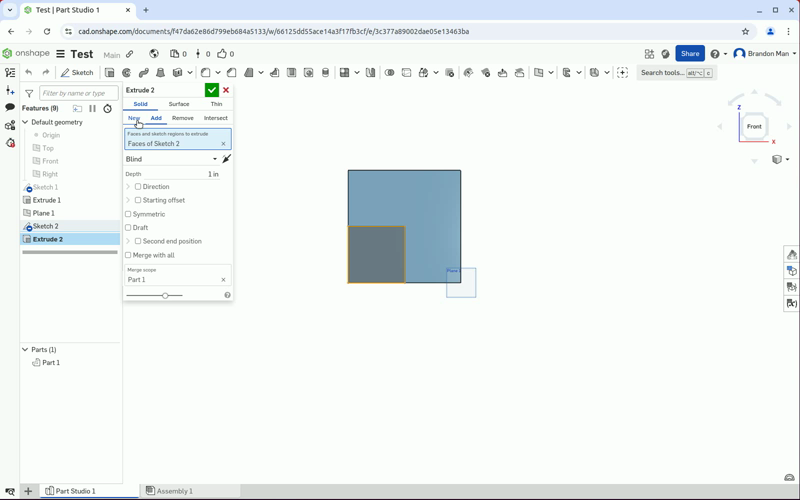
click(137, 120)
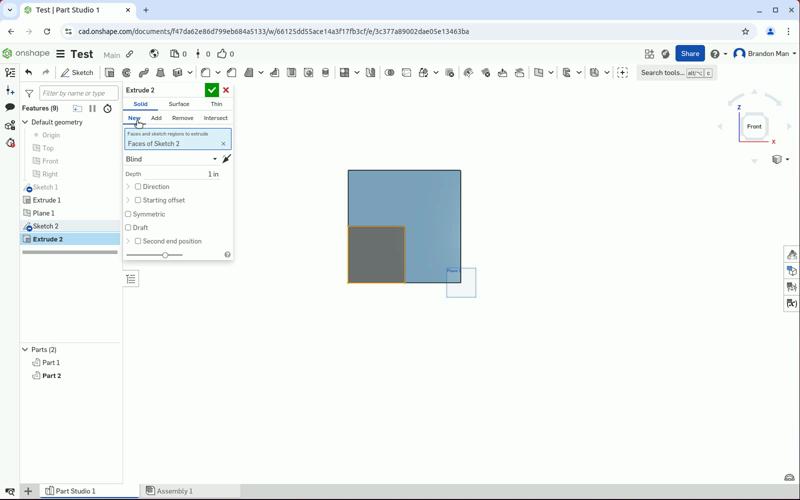
key(tab, 4)
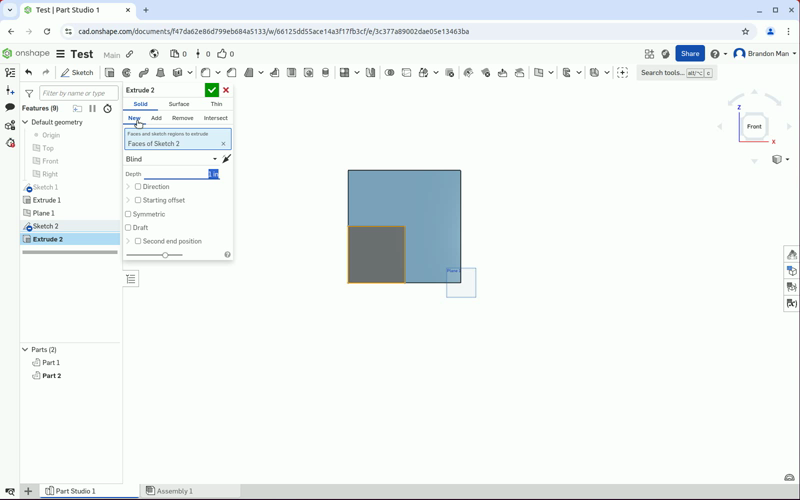
text(11.554)
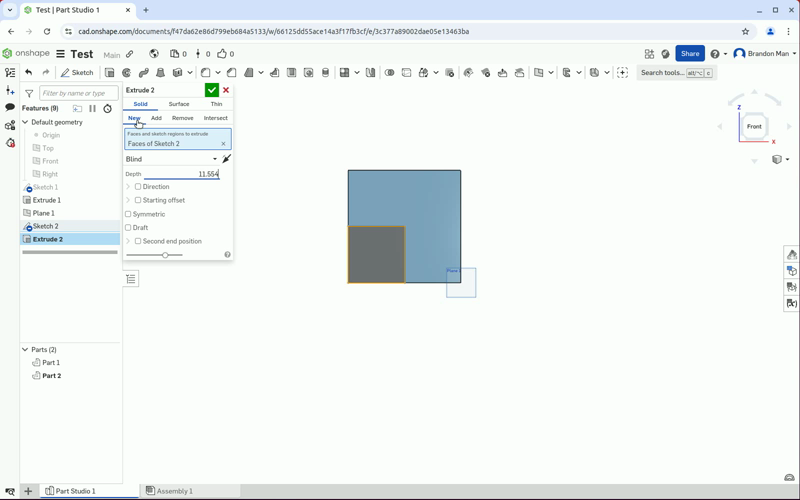
key(enter)
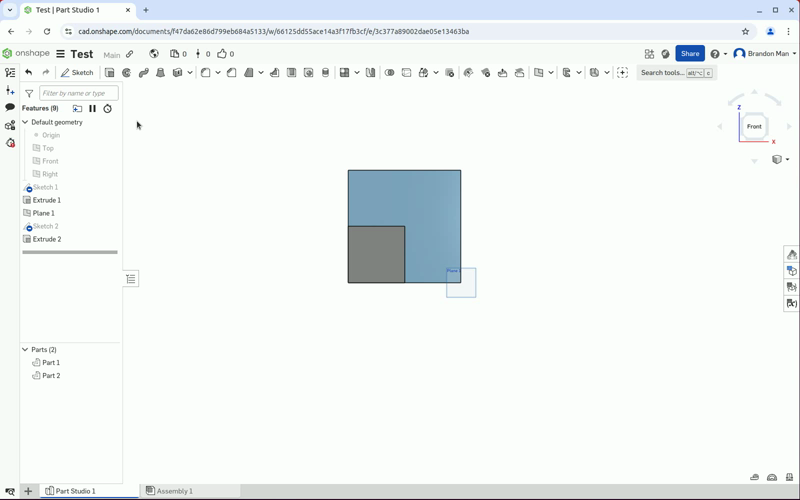
key(shift+h)
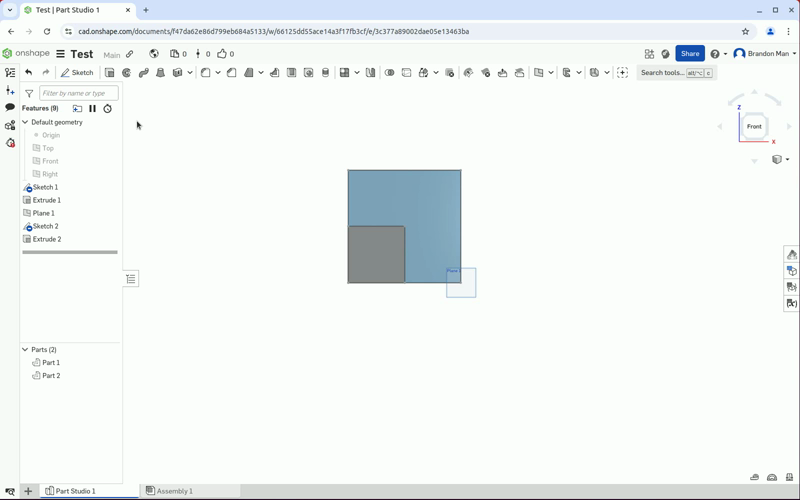
key(shift+h)
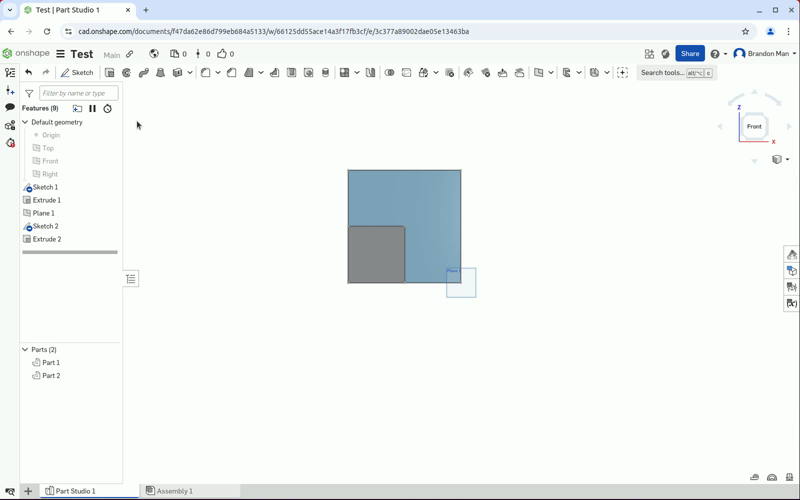
key(shift+7)
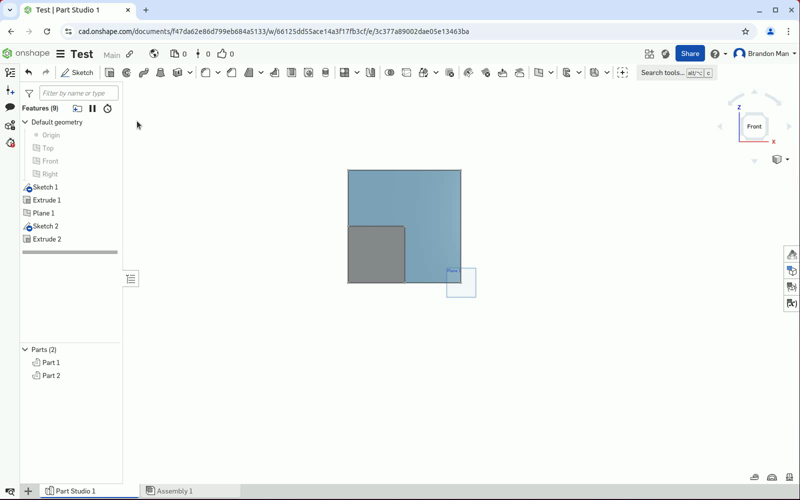
key(left, 2)
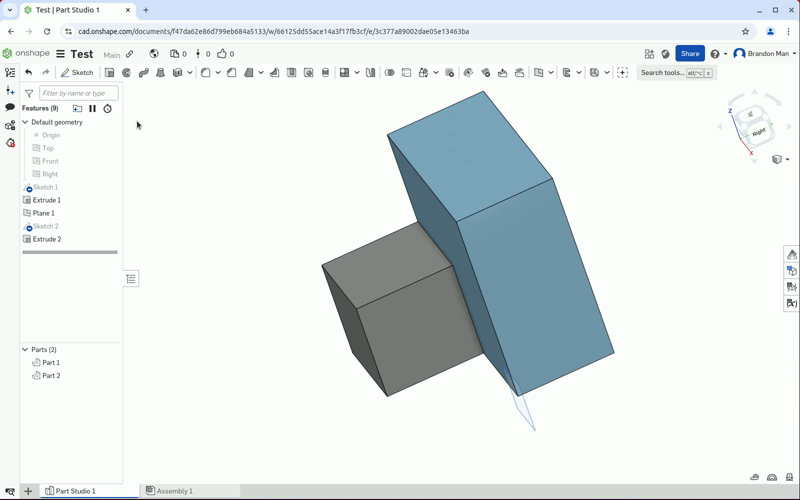
key(down, 2)
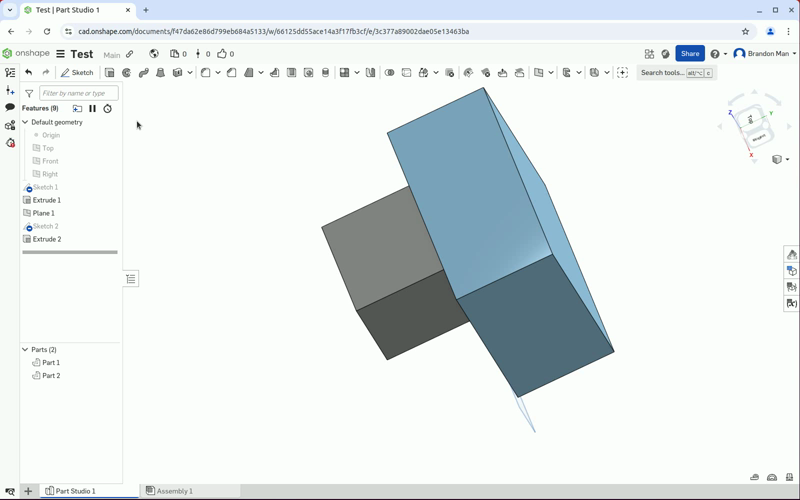
key(up, 2)
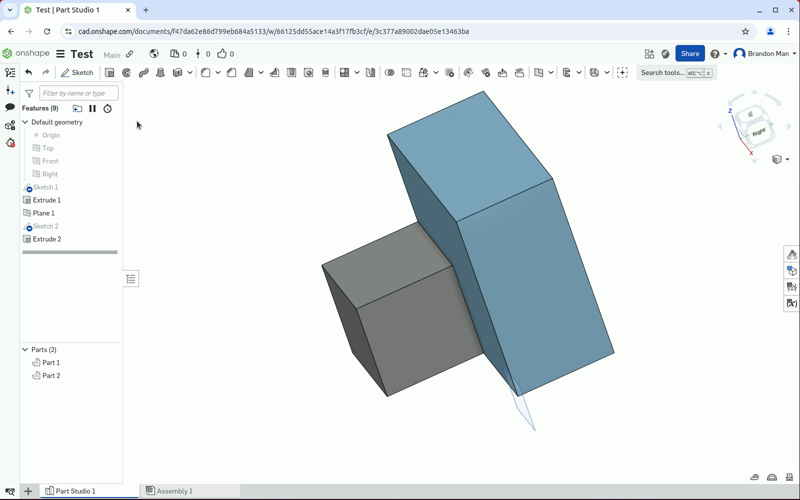
key(right, 2)
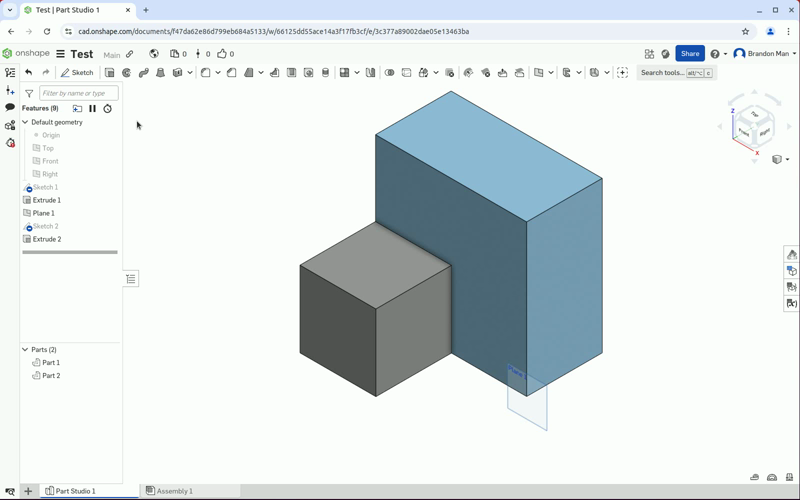
mouse_move(73, 189)
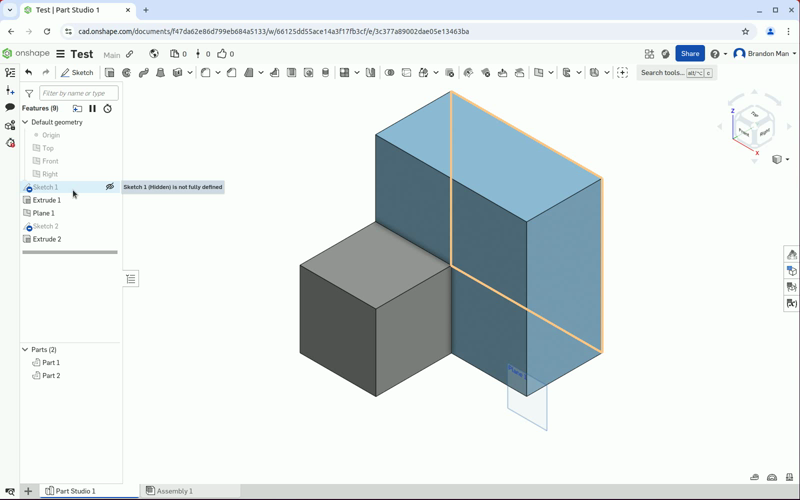
click(73, 189)